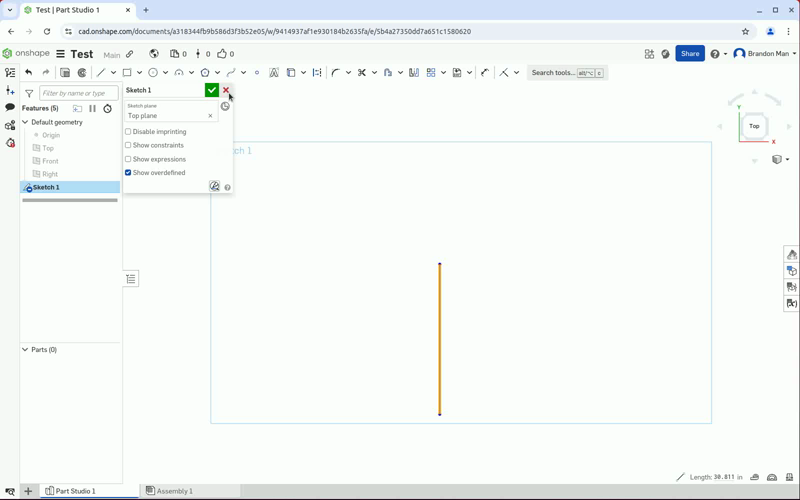
key(shift+h)
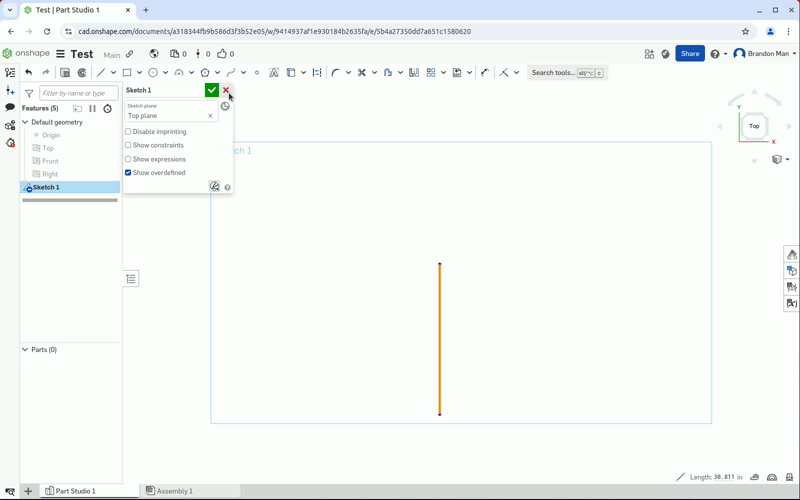
key(shift+s)
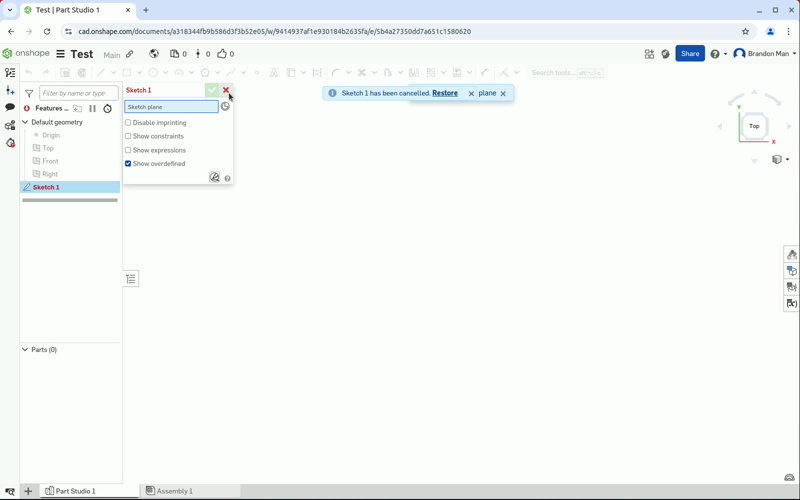
mouse_move(73, 150)
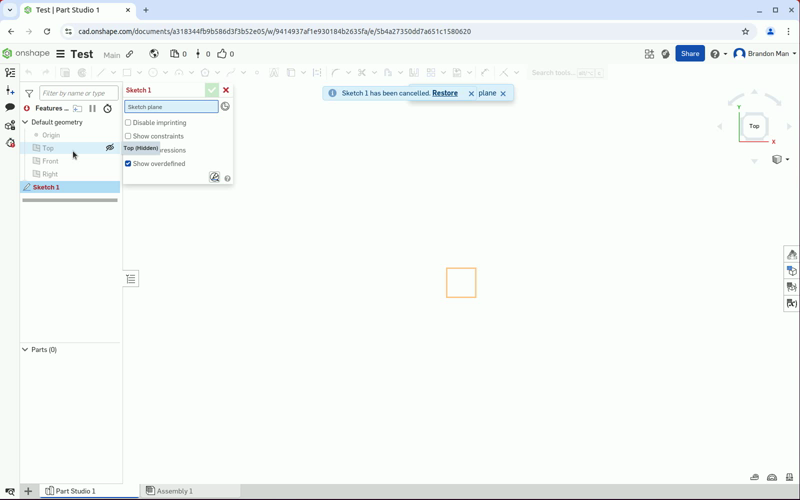
click(73, 150)
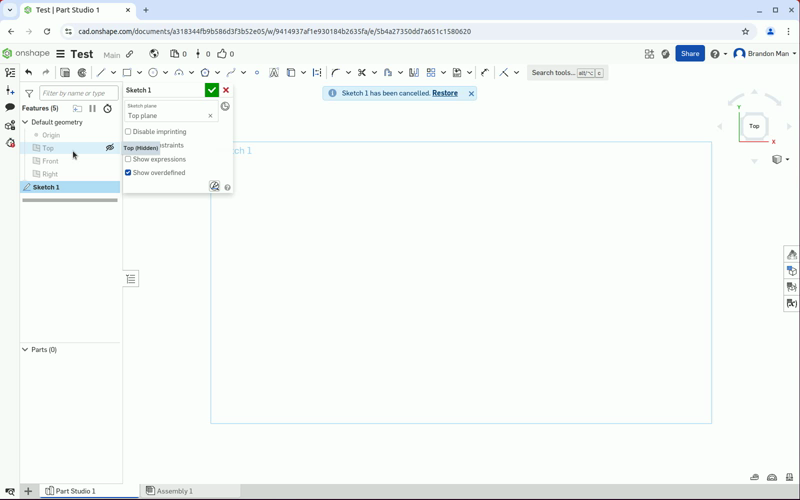
mouse_move(73, 352)
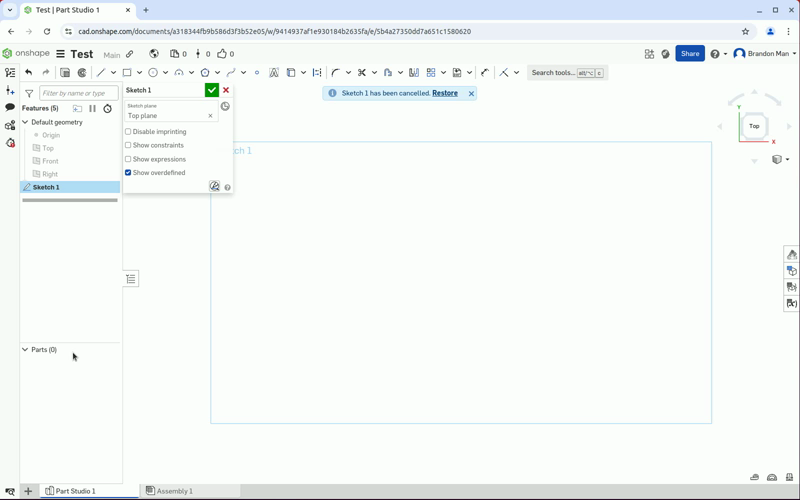
key(y)
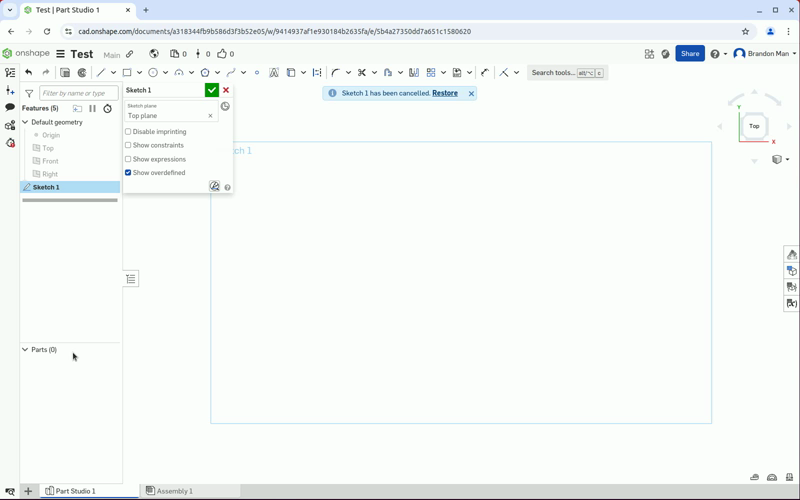
key(l)
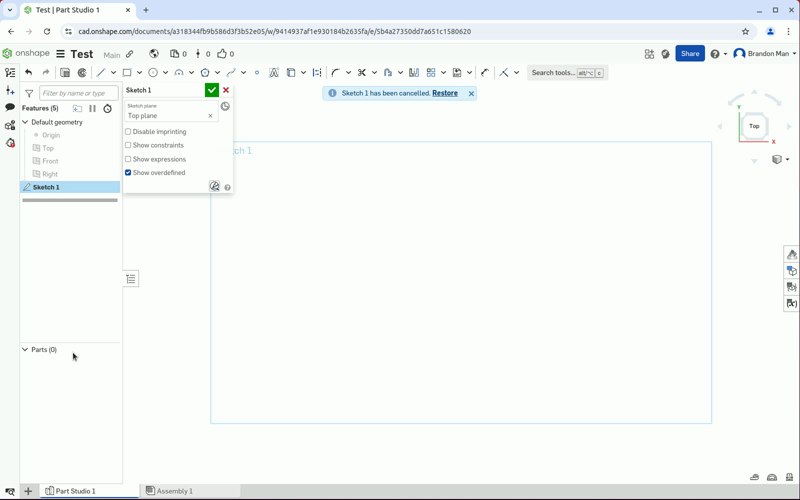
key_down(shift)
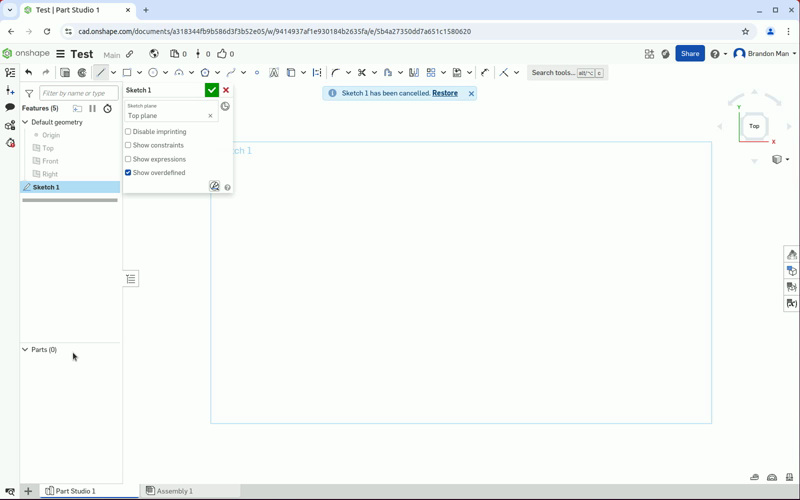
mouse_move(370, 373)
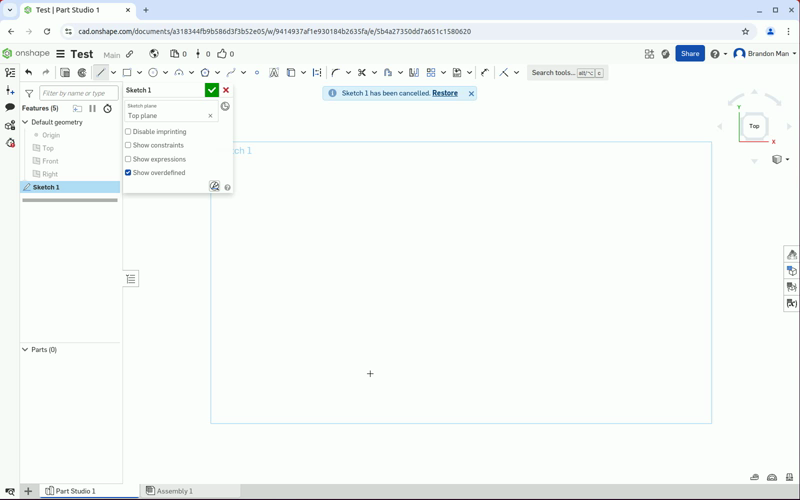
click(370, 373)
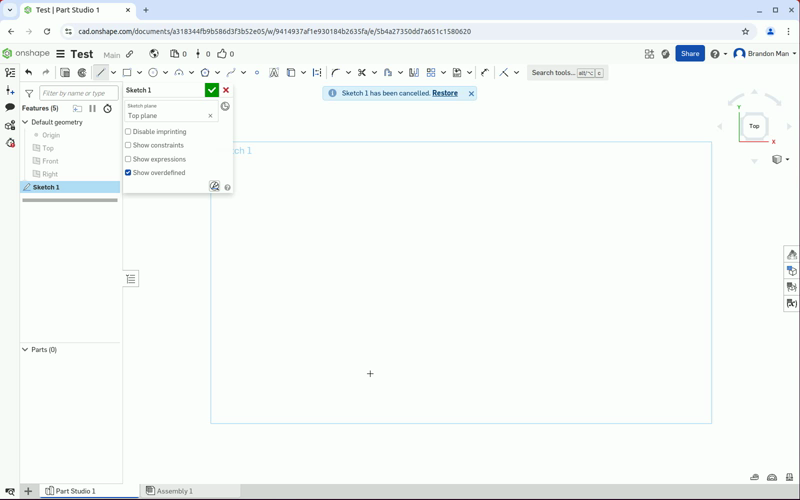
key_up(shift)
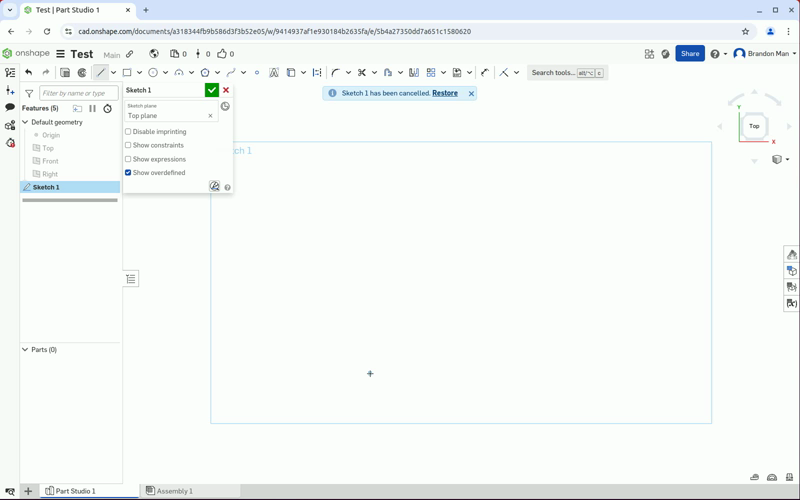
key_down(shift)
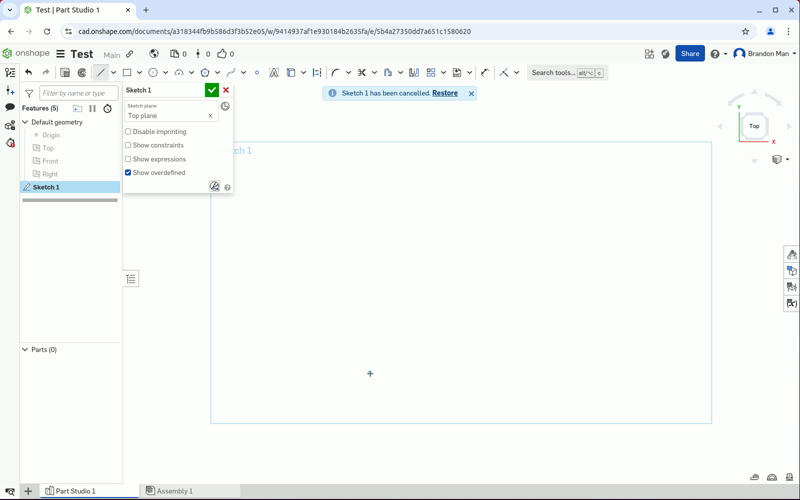
mouse_move(551, 373)
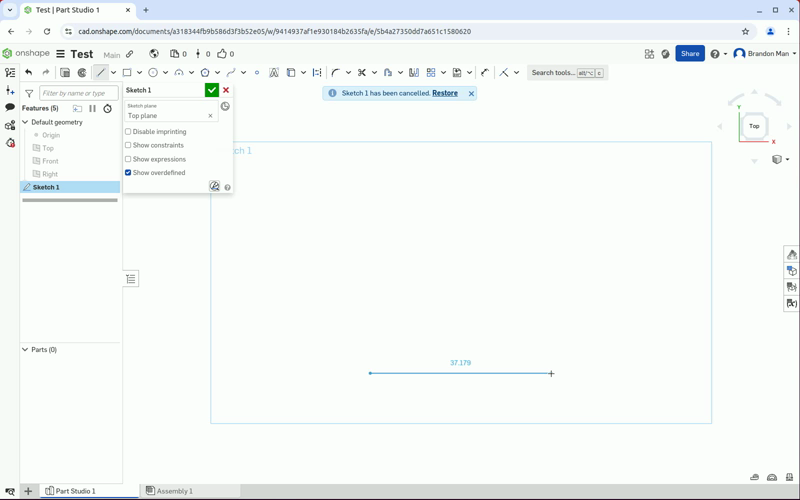
click(551, 373)
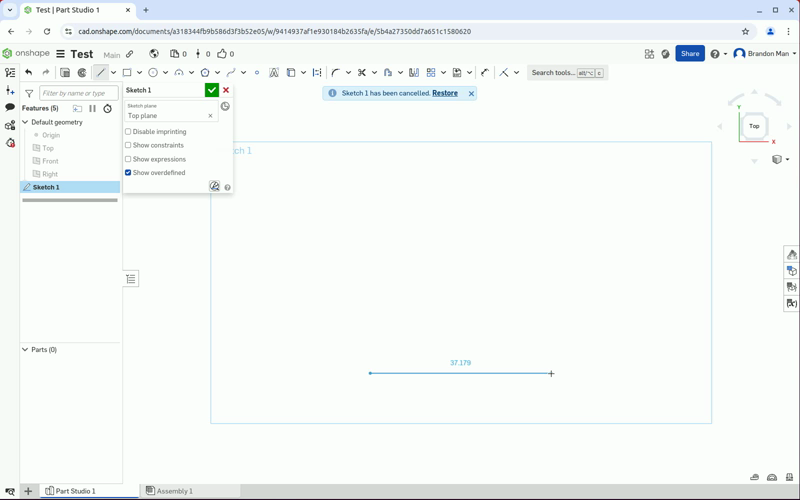
key_up(shift)
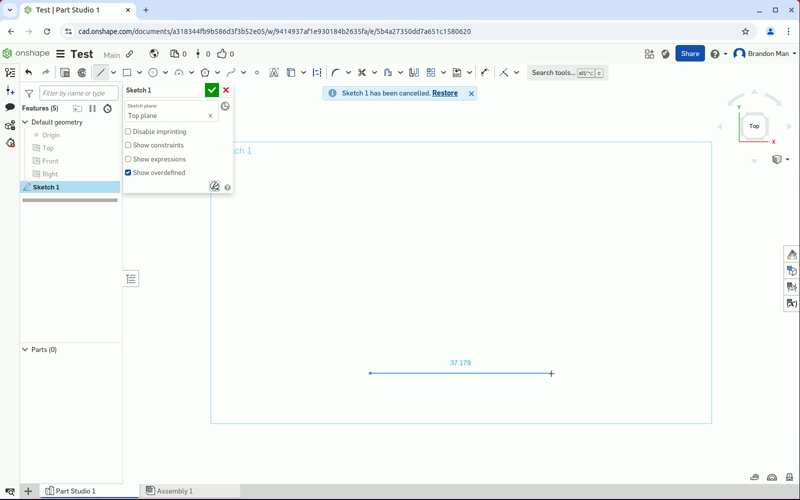
key_down(shift)
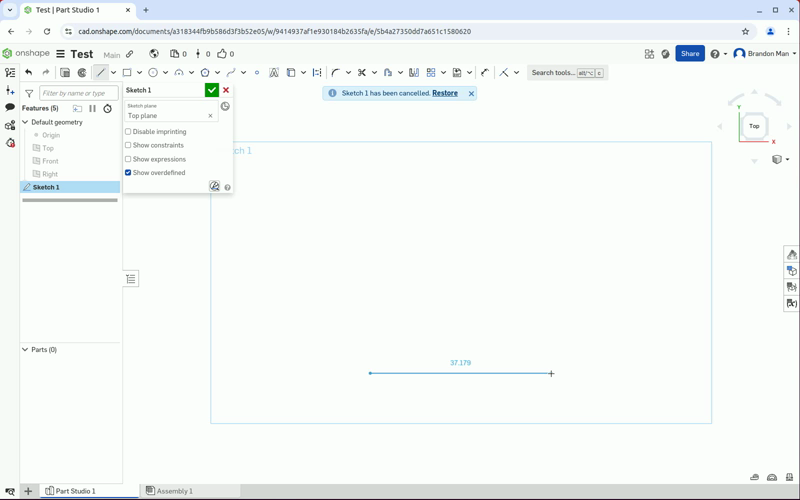
mouse_move(551, 192)
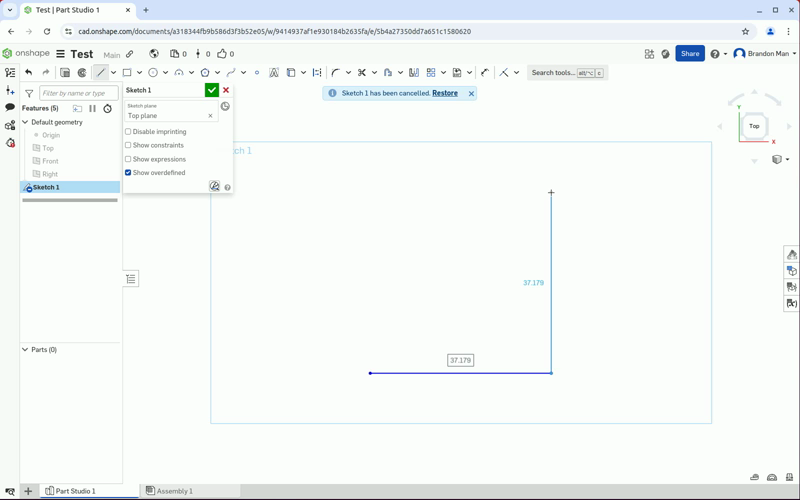
click(551, 192)
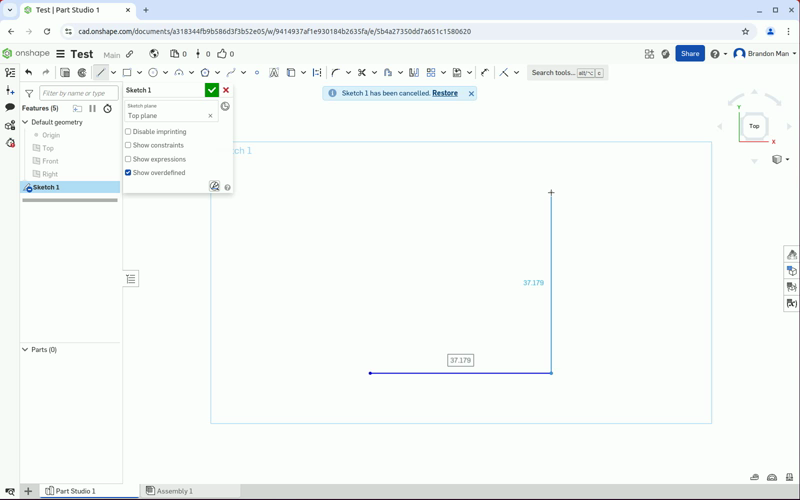
key_up(shift)
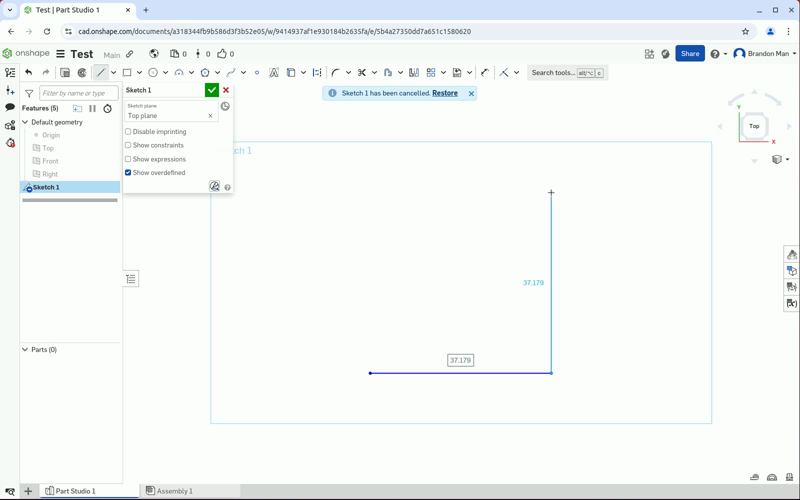
key_down(shift)
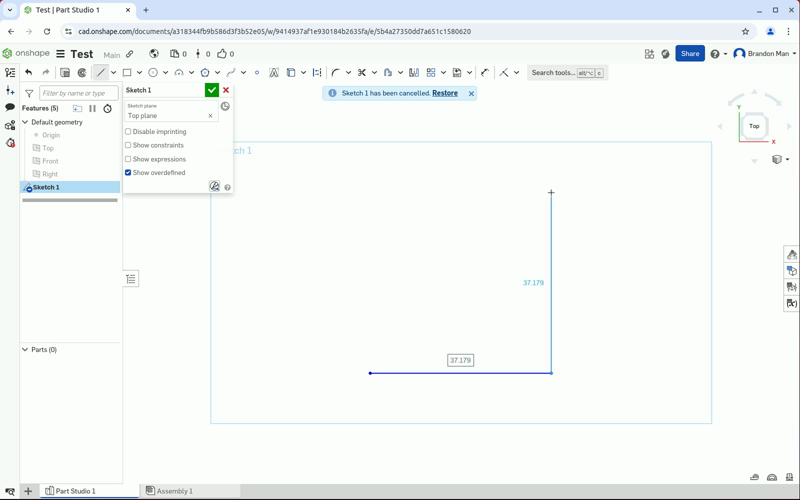
mouse_move(370, 192)
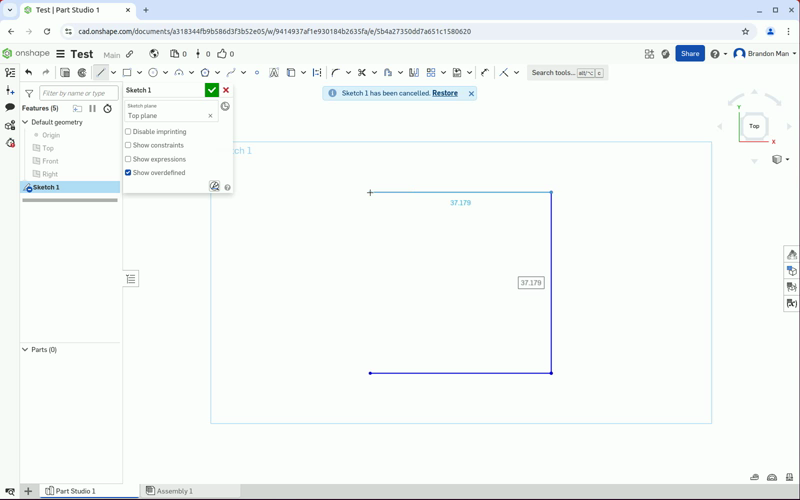
click(370, 192)
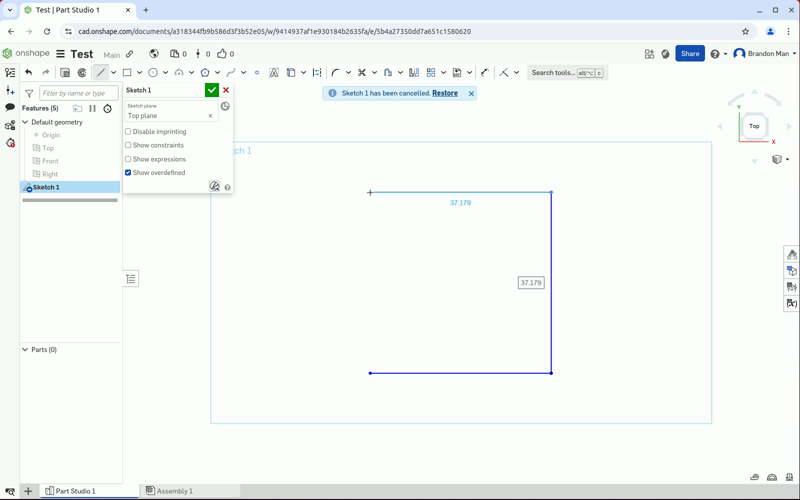
key_up(shift)
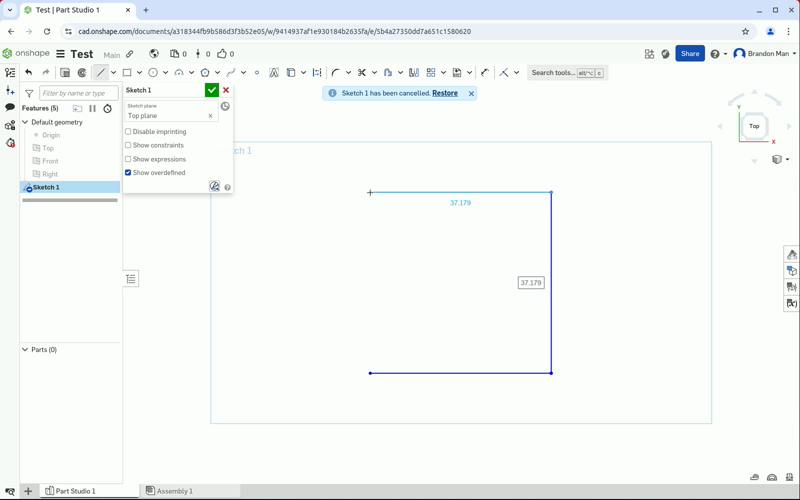
key_down(shift)
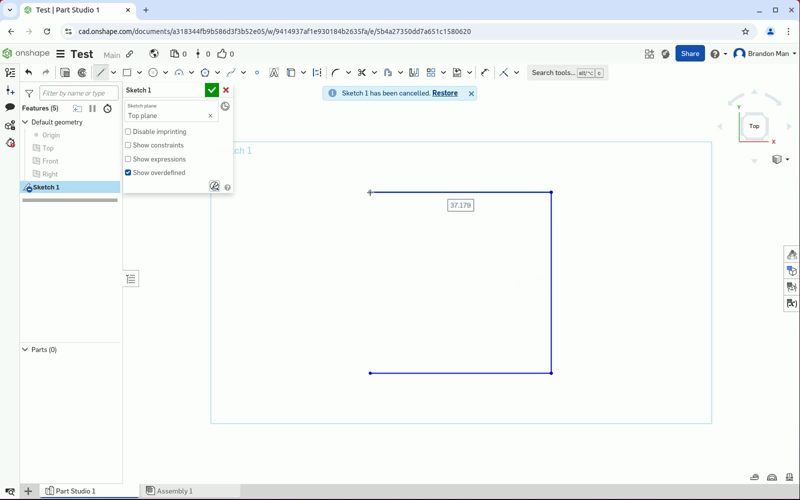
mouse_move(370, 373)
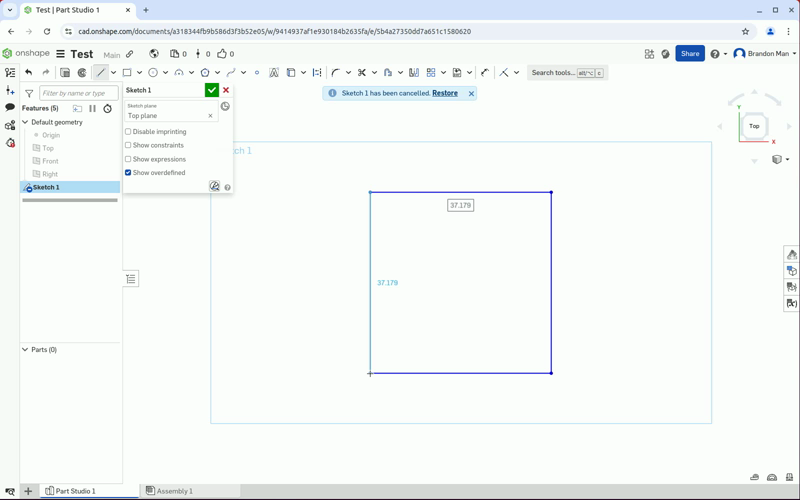
key_up(shift)
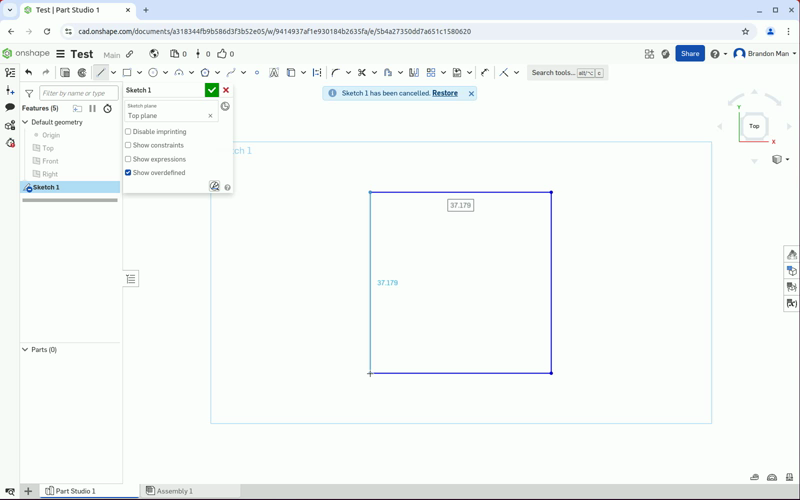
click(370, 373)
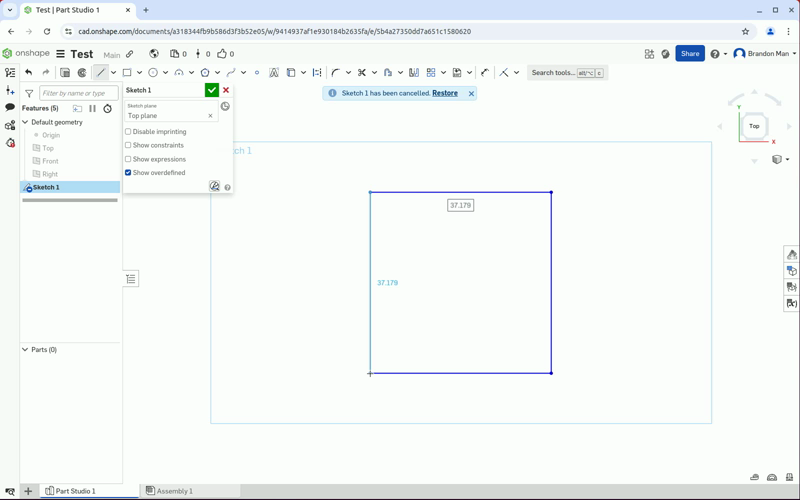
key(esc)
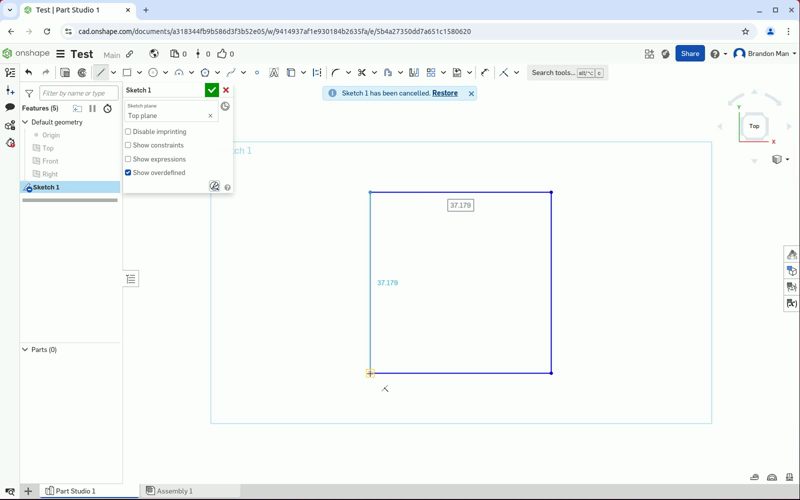
mouse_move(521, 314)
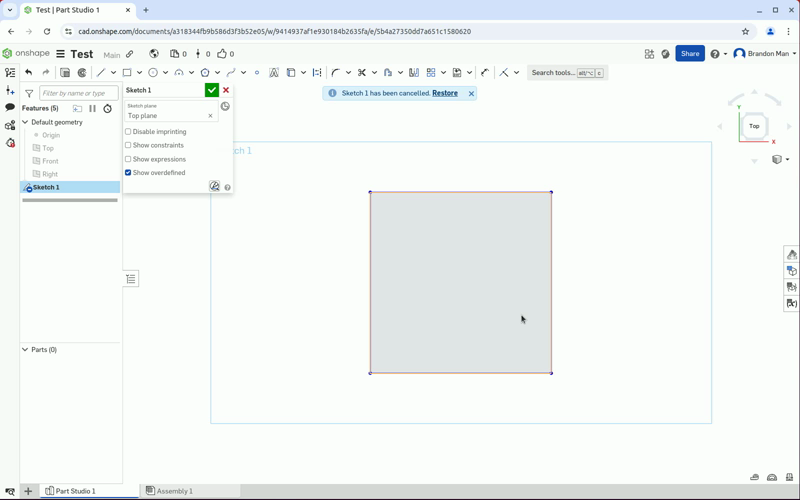
click(521, 314)
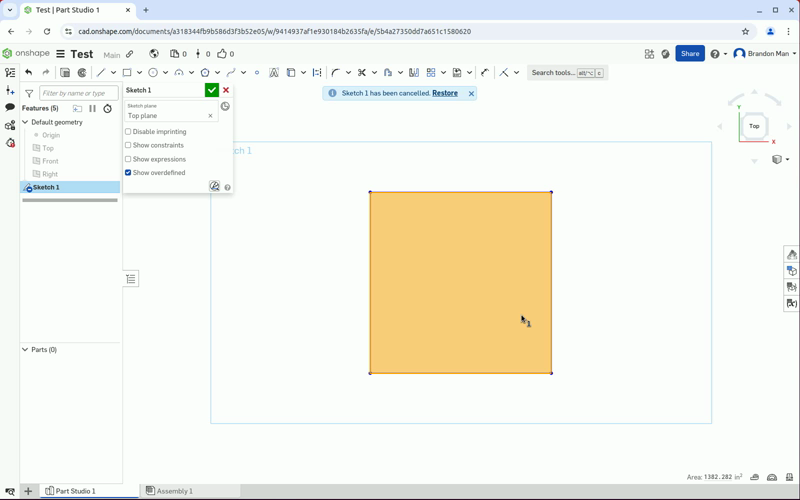
mouse_move(73, 352)
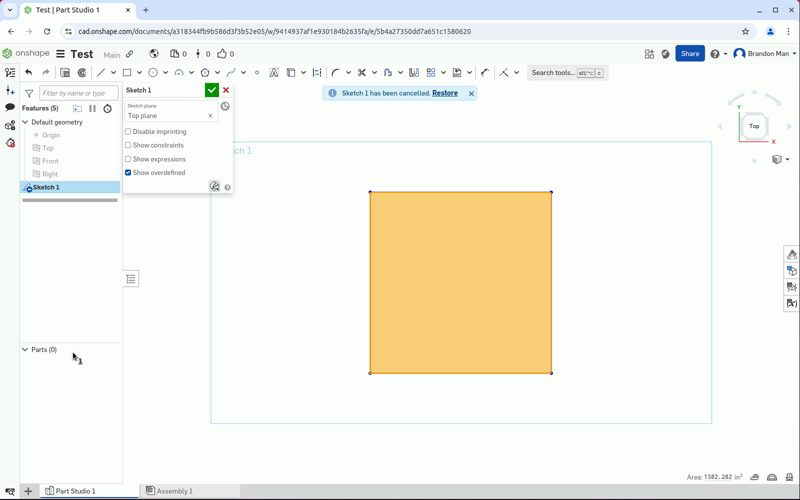
key(shift+y)
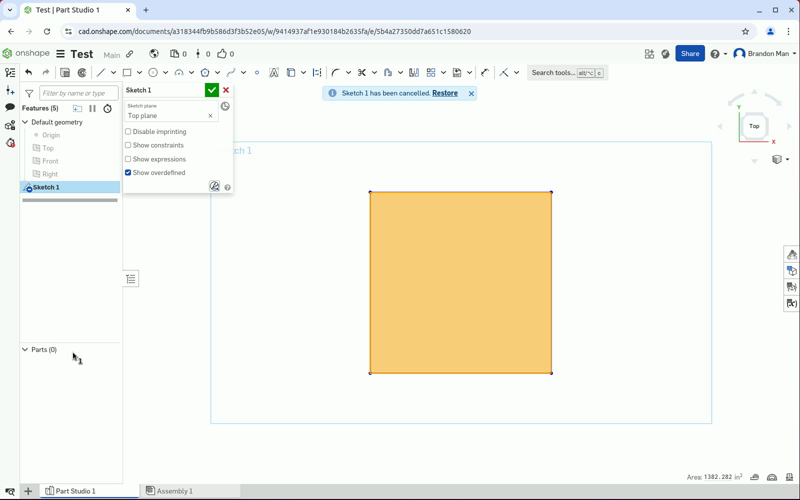
key(shift+e)
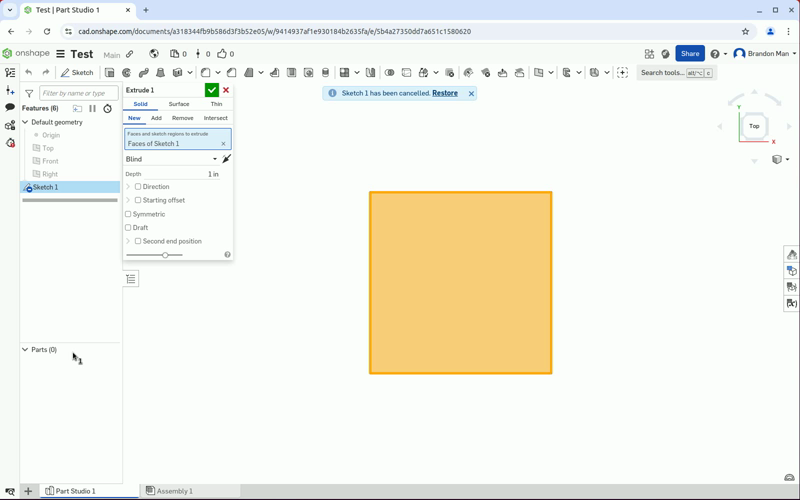
mouse_move(143, 106)
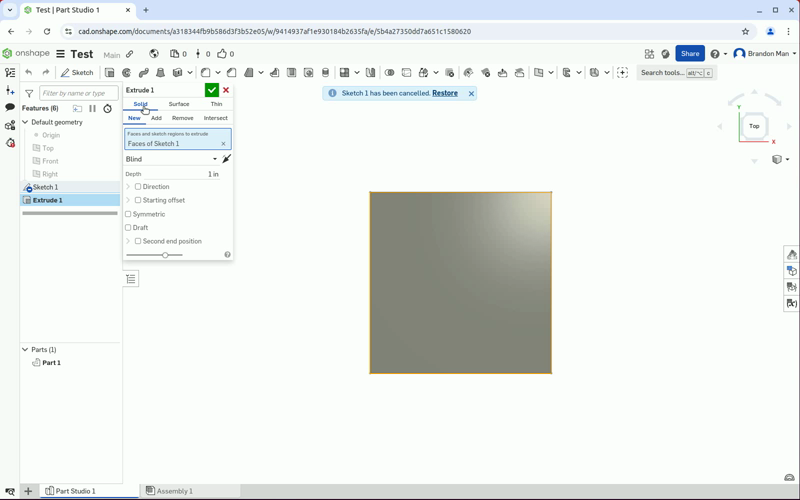
click(143, 106)
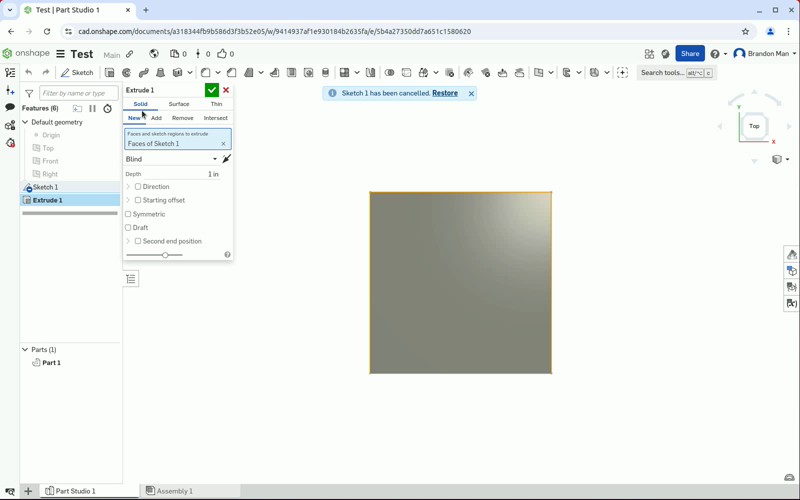
mouse_move(137, 120)
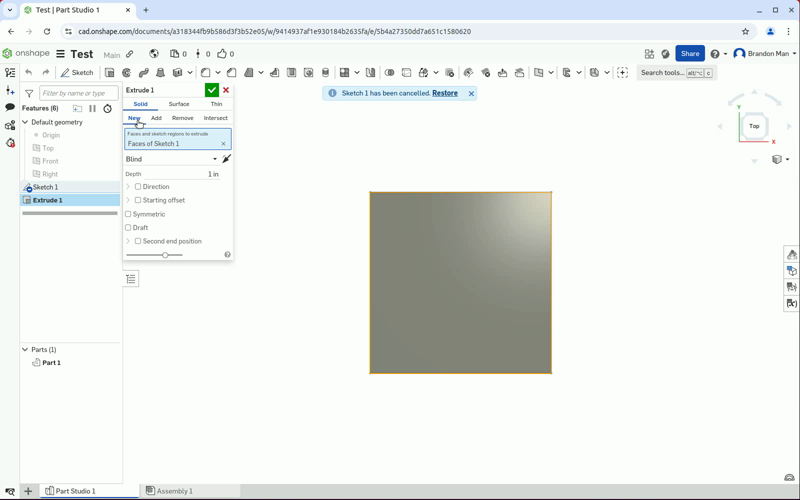
click(137, 120)
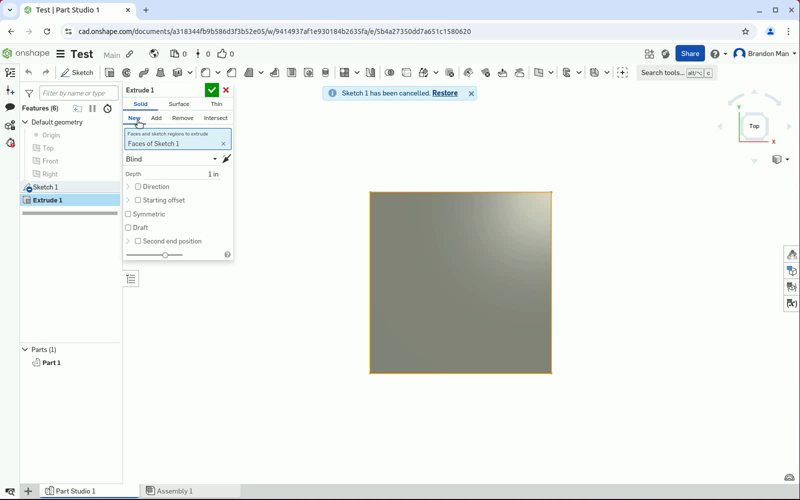
key(tab, 4)
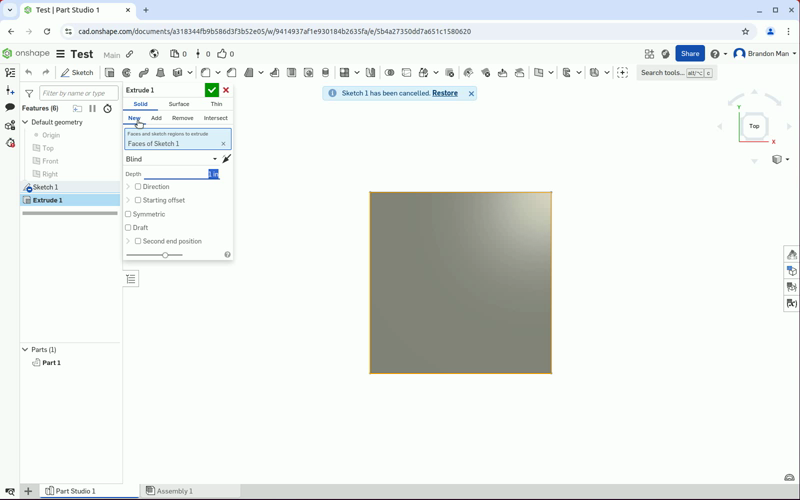
text(1.444)
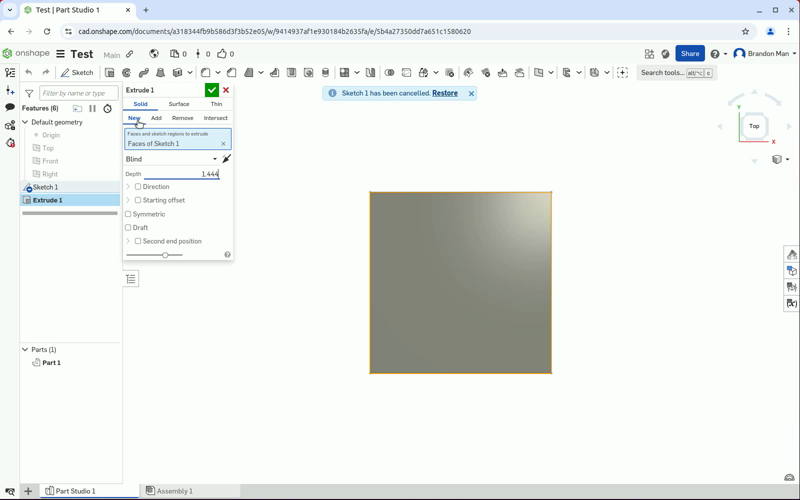
key(enter)
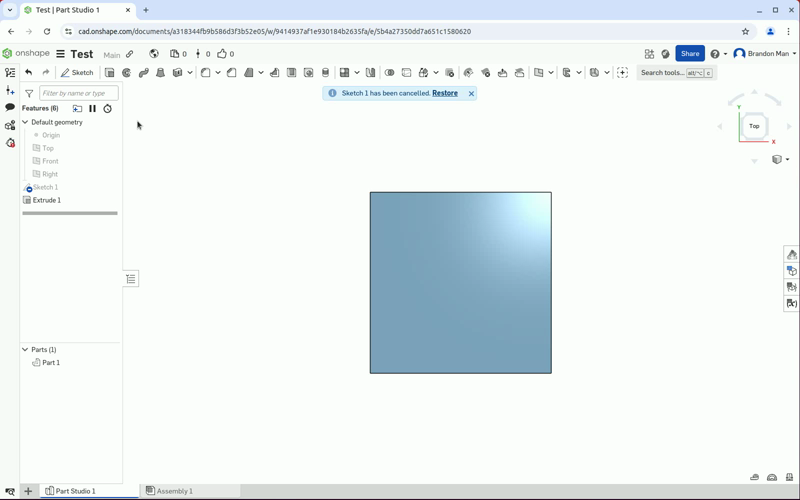
key(shift+h)
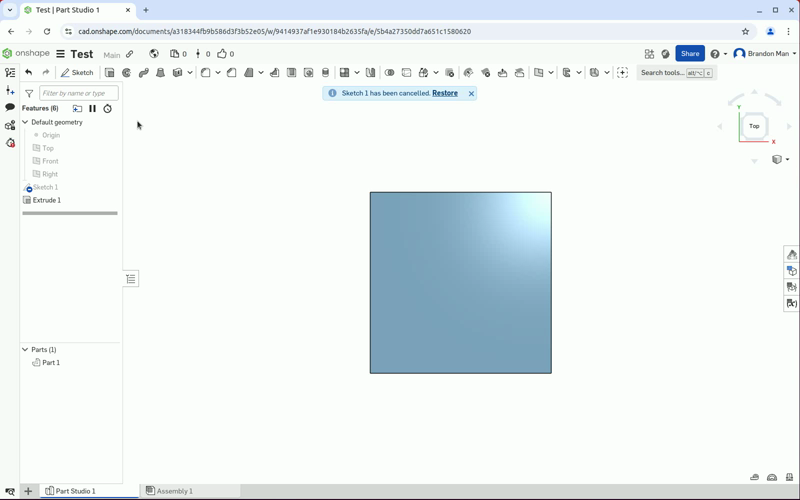
key(shift+h)
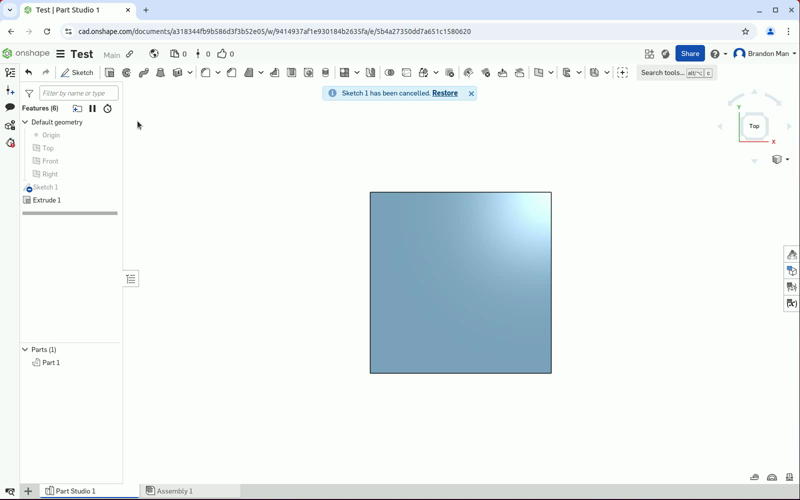
mouse_move(73, 189)
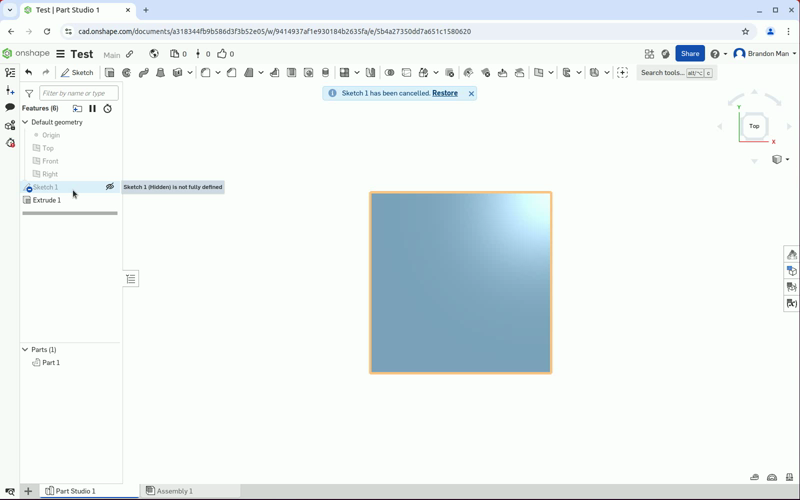
click(73, 189)
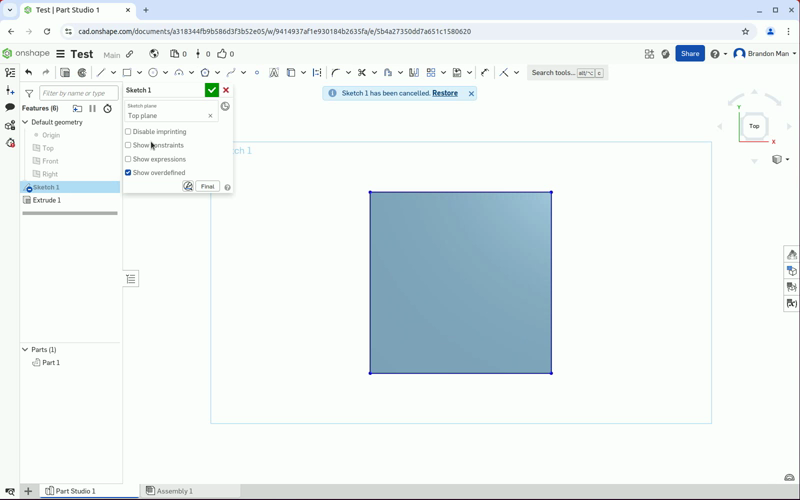
mouse_move(229, 92)
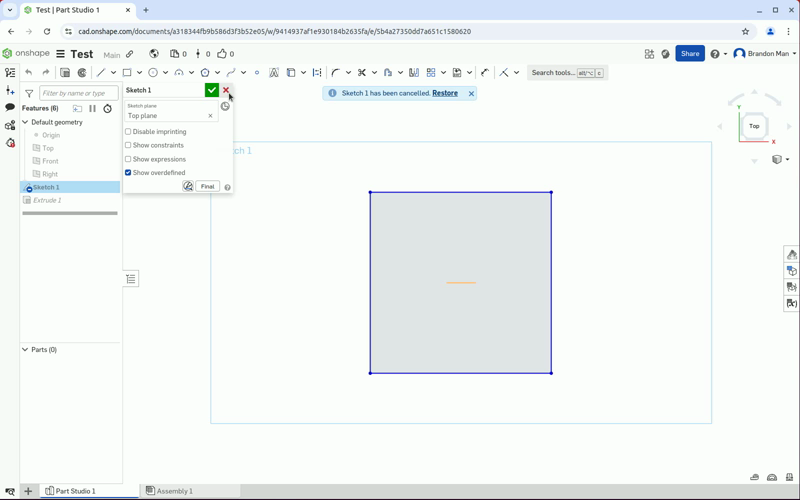
click(229, 92)
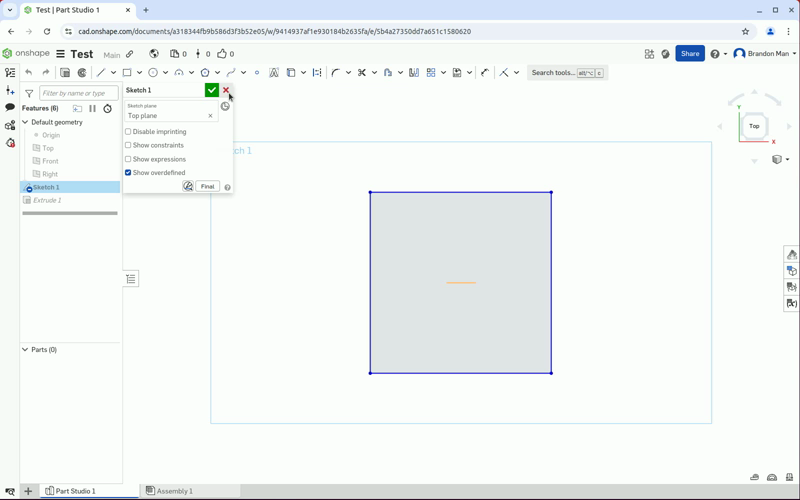
key(shift+s)
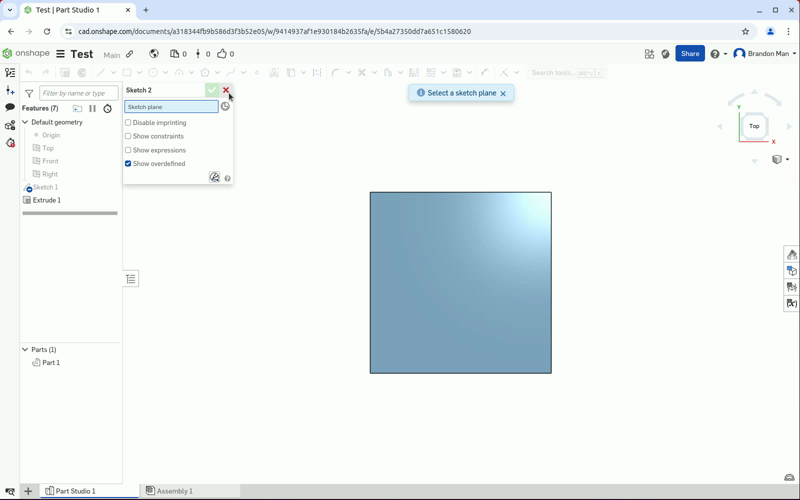
mouse_move(73, 150)
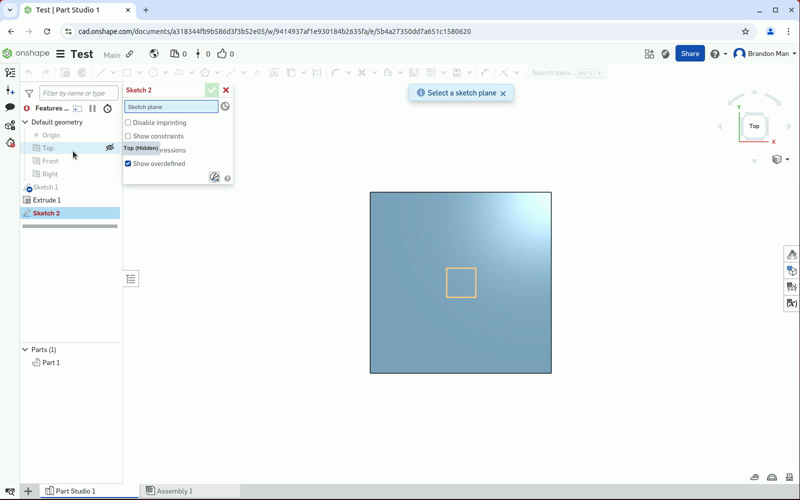
click(73, 150)
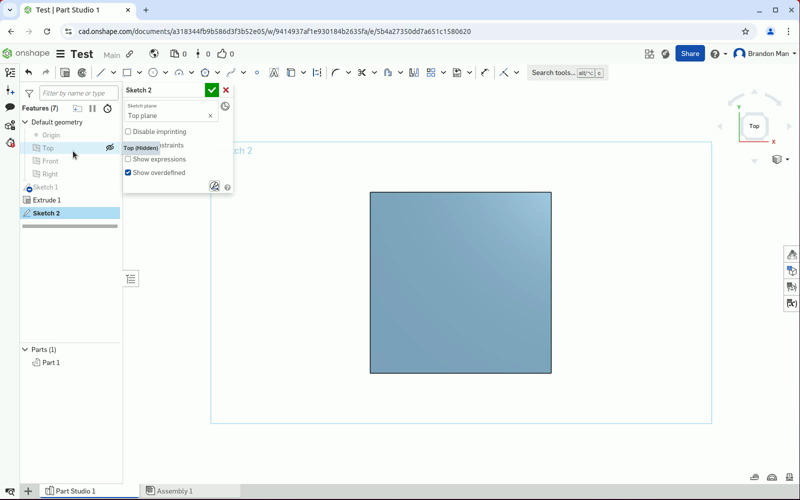
mouse_move(73, 352)
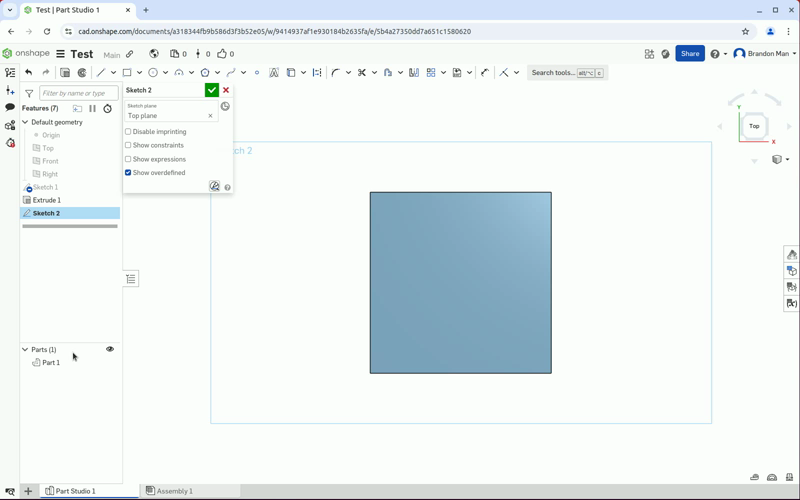
key(y)
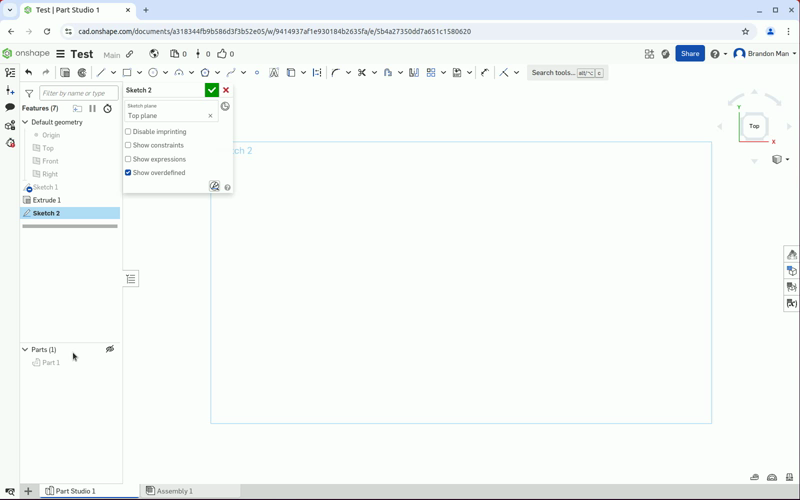
key(l)
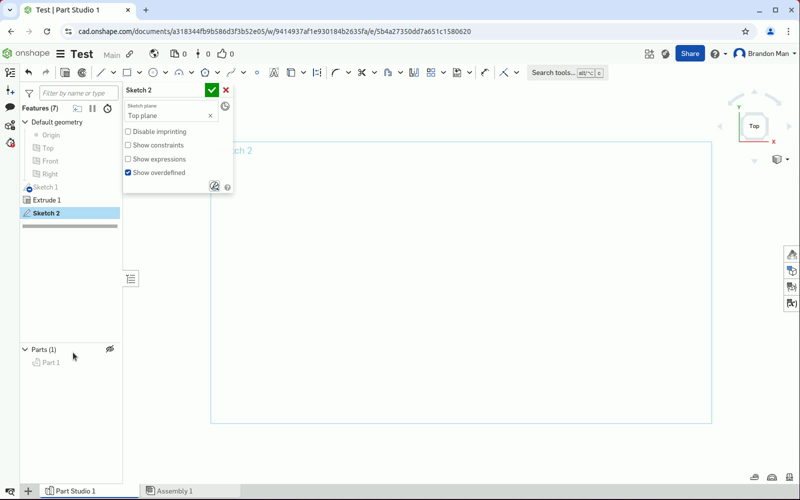
key_down(shift)
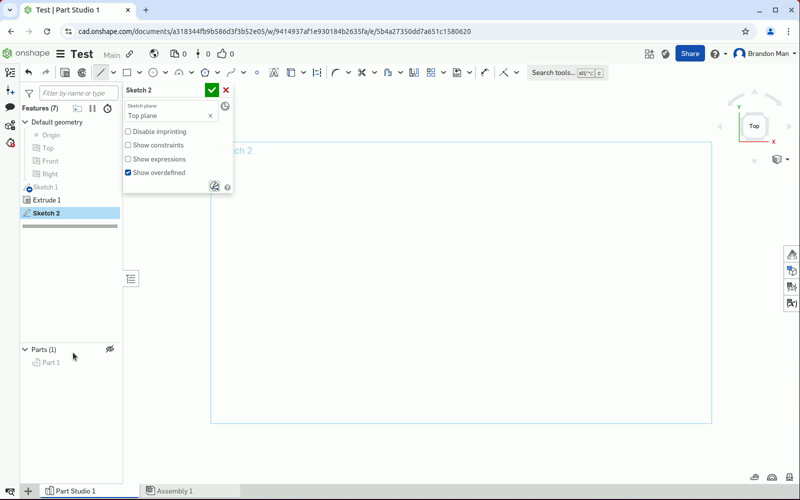
mouse_move(355, 388)
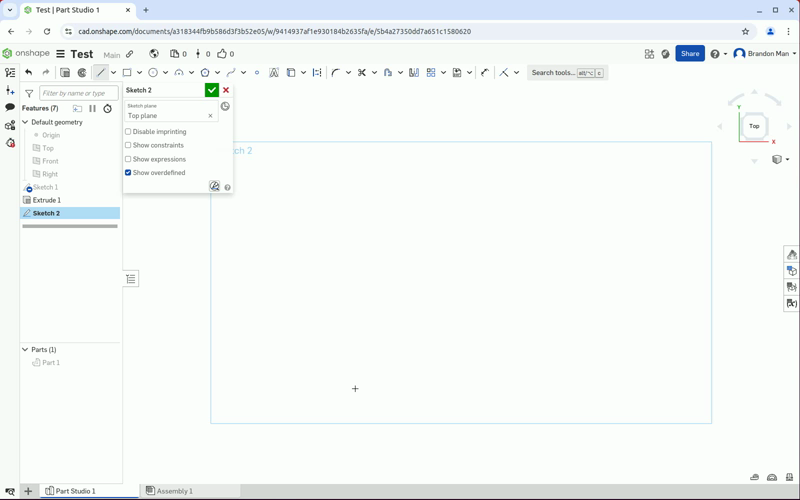
click(355, 388)
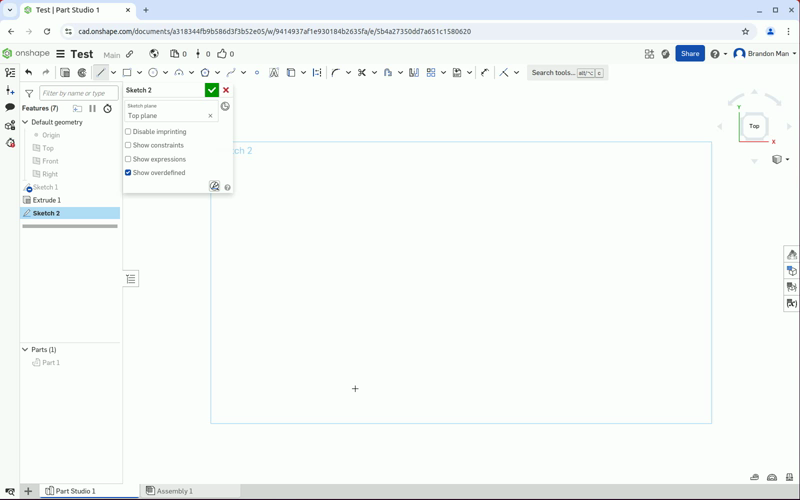
key_up(shift)
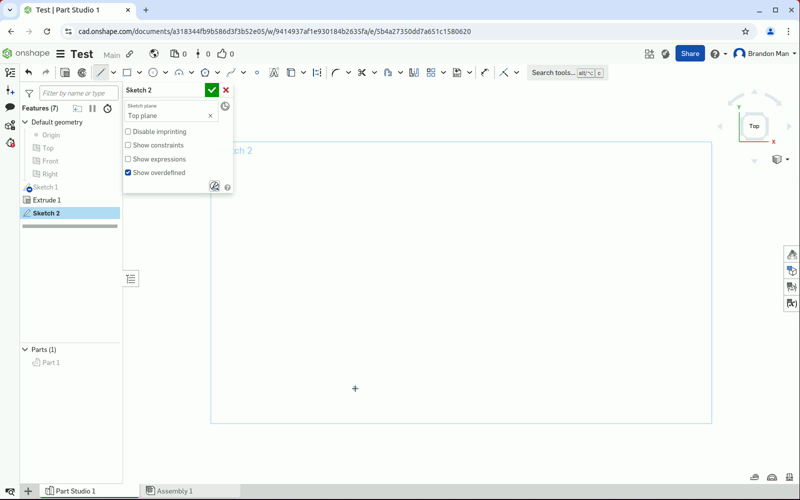
key_down(shift)
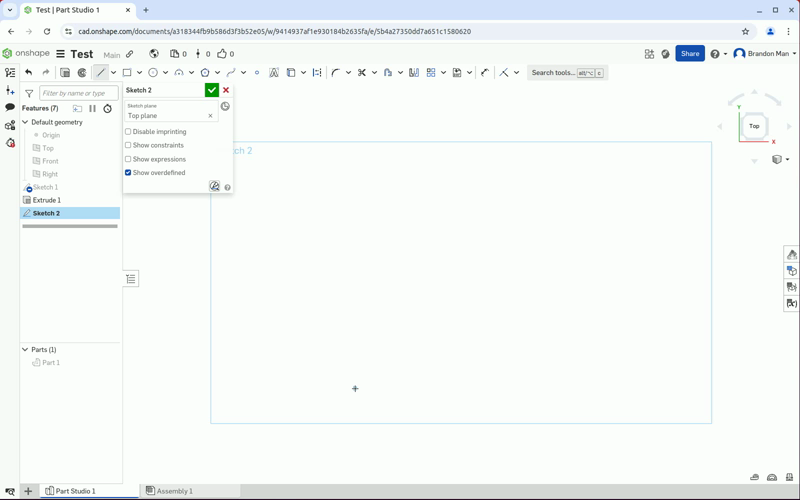
mouse_move(565, 388)
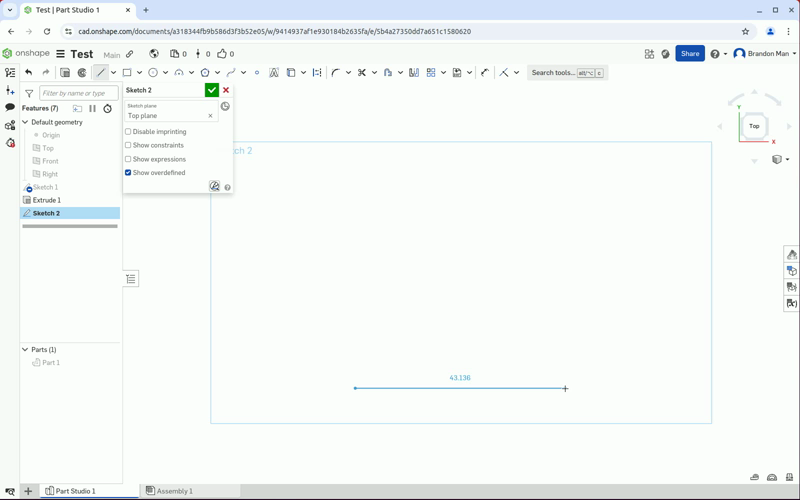
click(565, 388)
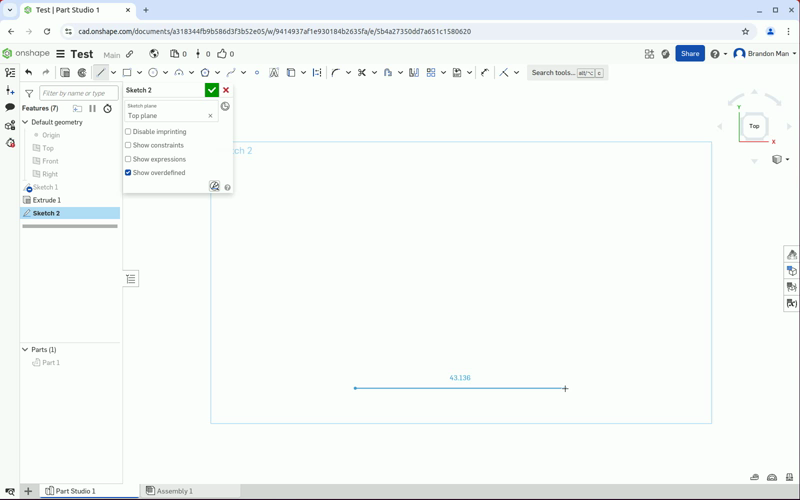
key_up(shift)
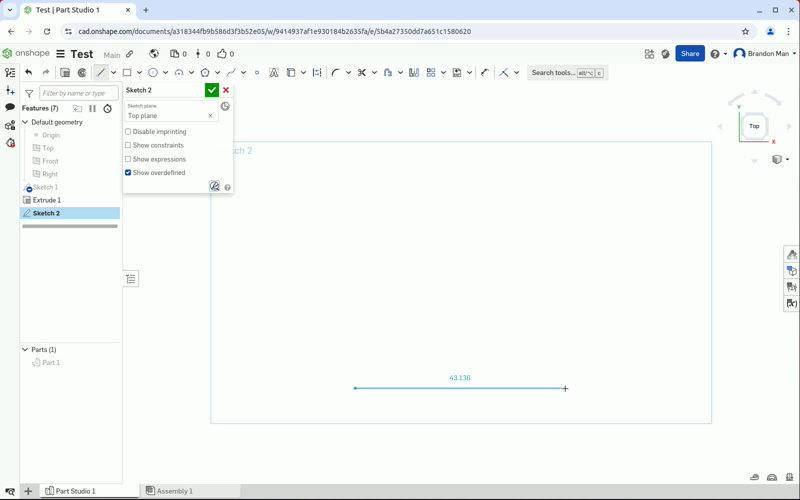
key_down(shift)
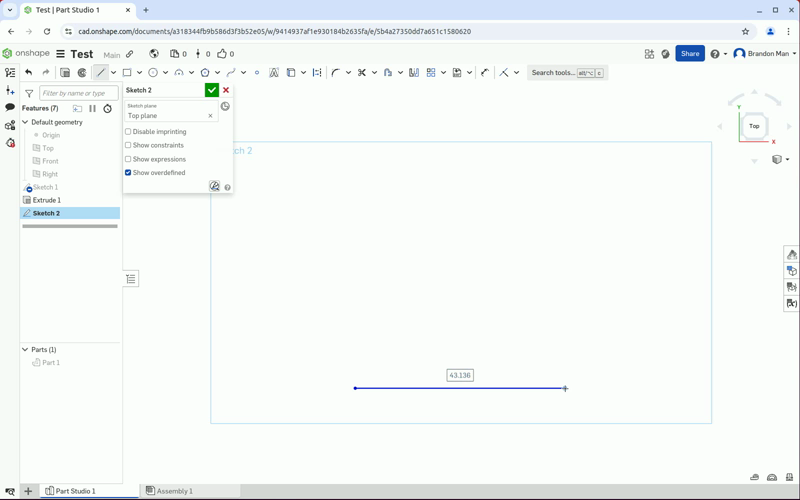
mouse_move(565, 178)
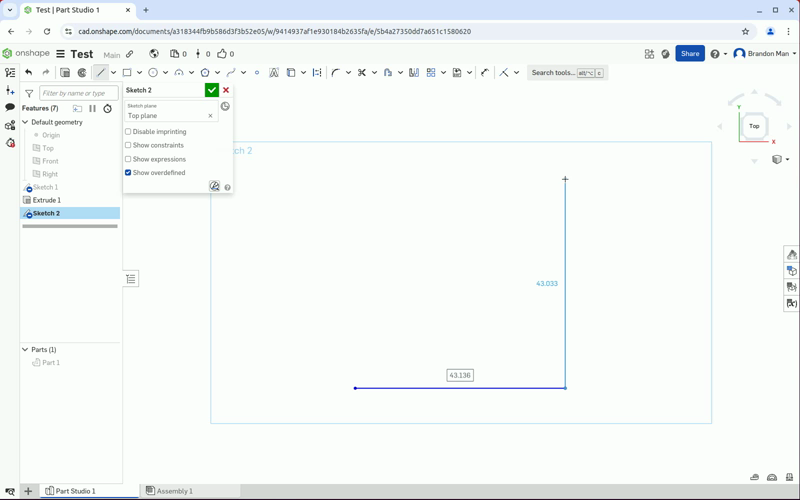
click(565, 178)
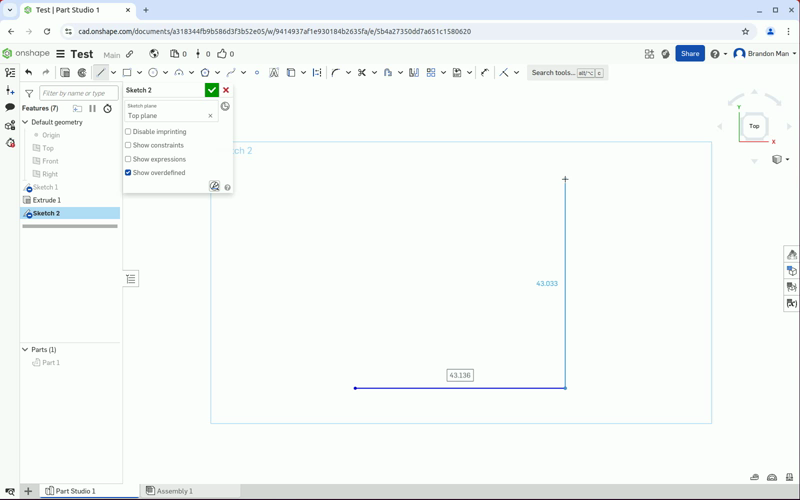
key_up(shift)
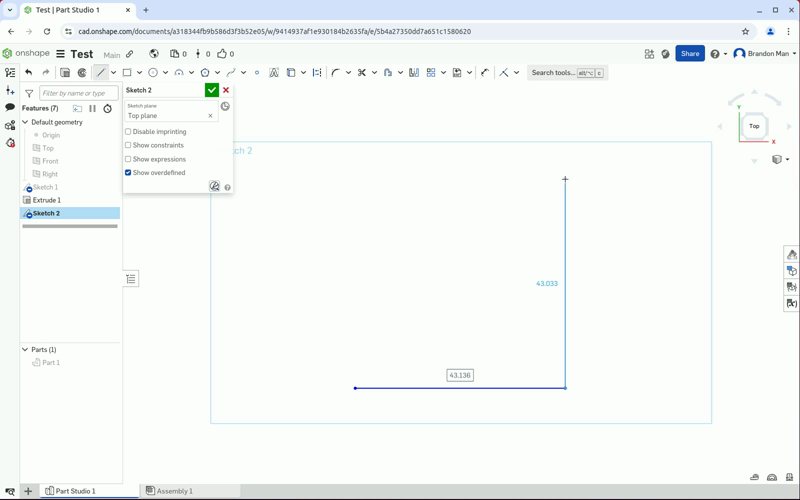
key_down(shift)
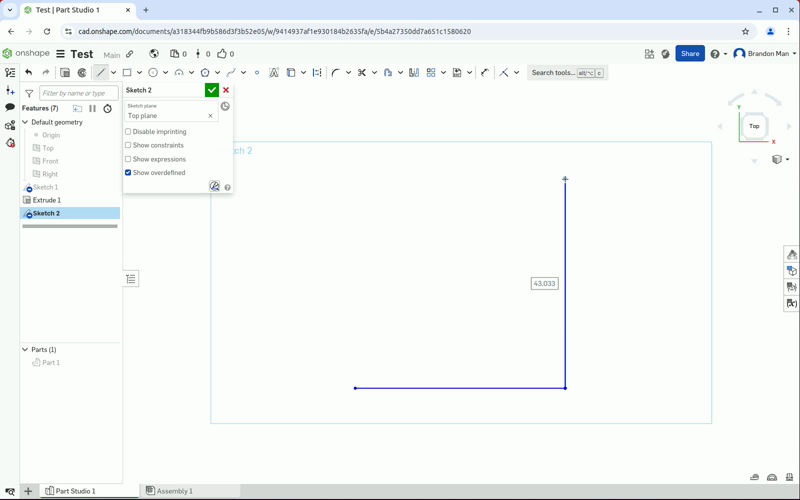
mouse_move(355, 178)
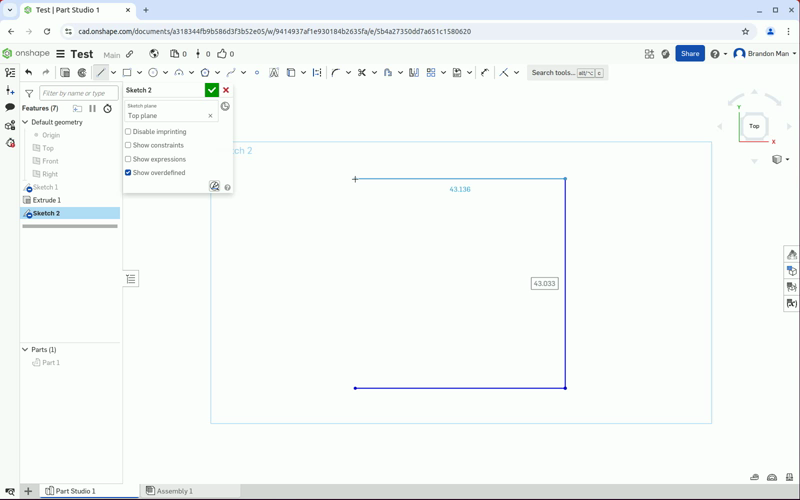
click(355, 178)
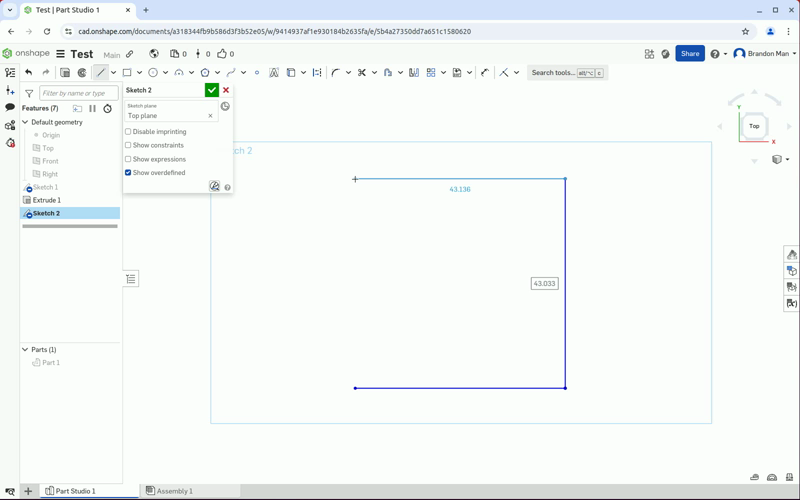
key_up(shift)
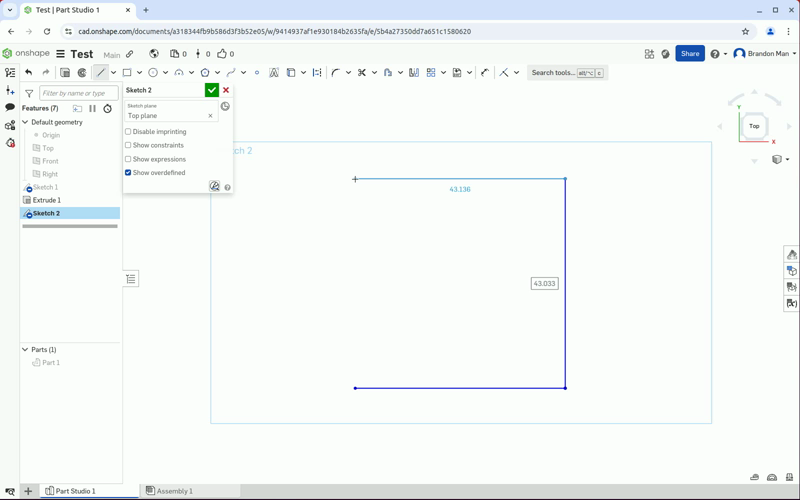
key_down(shift)
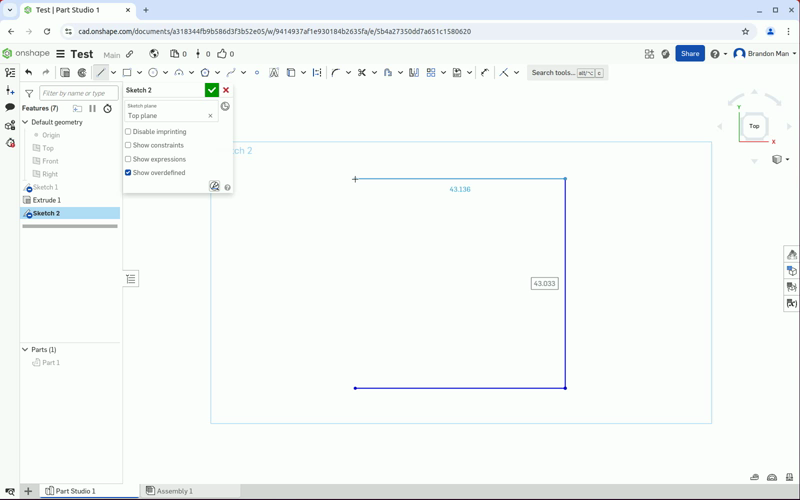
mouse_move(355, 388)
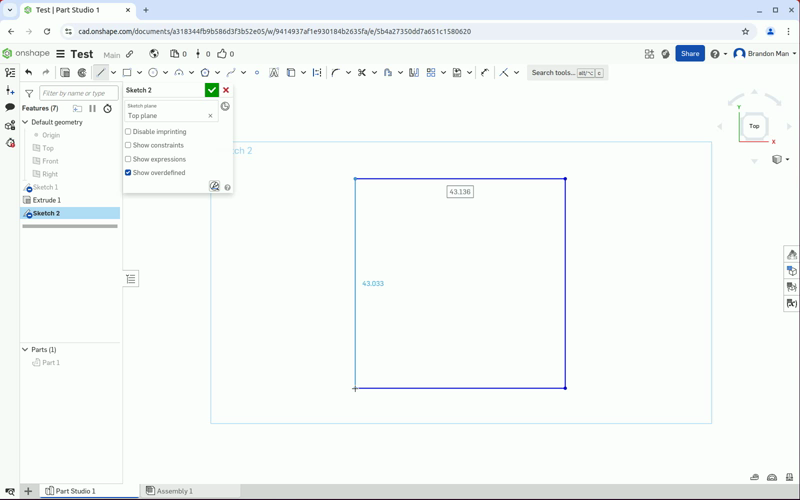
key_up(shift)
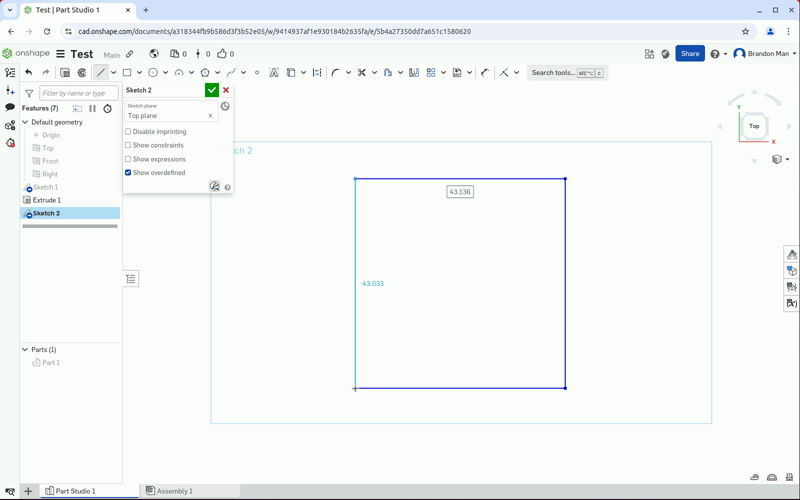
click(355, 388)
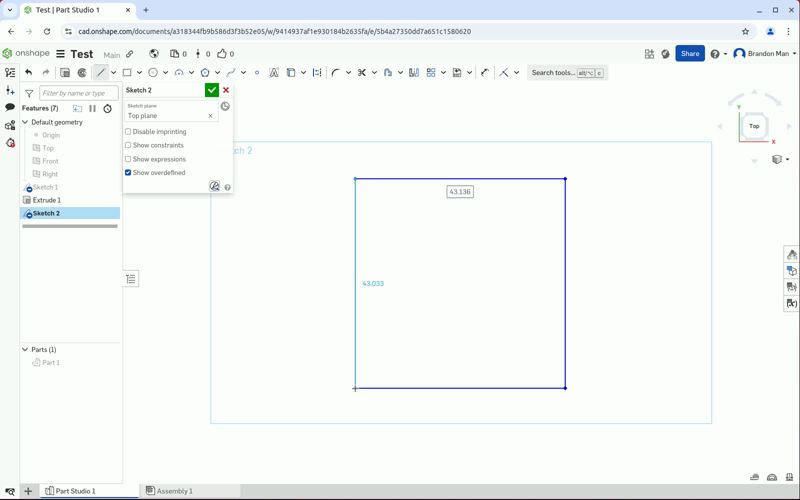
key(esc)
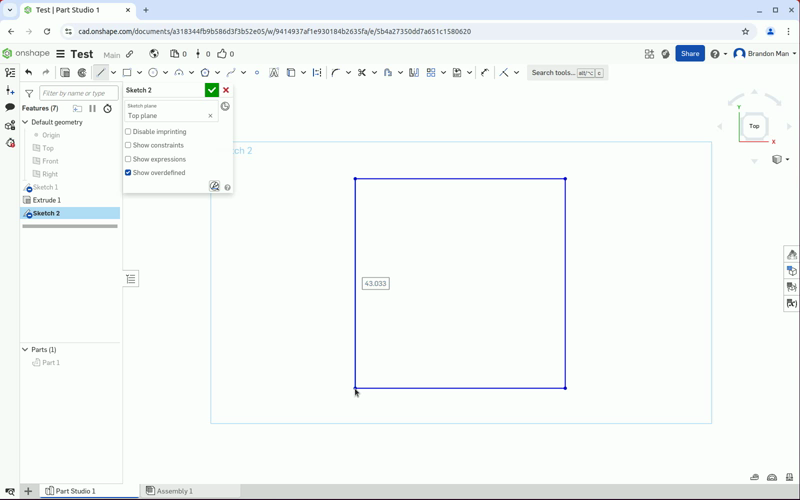
key(l)
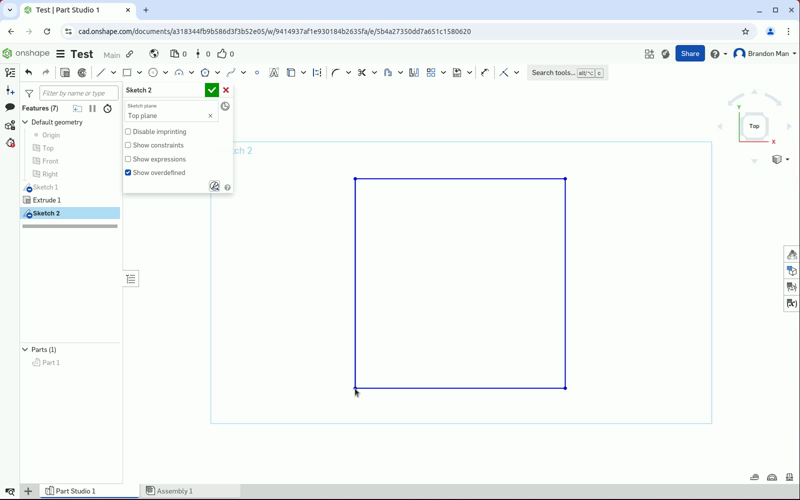
key_down(shift)
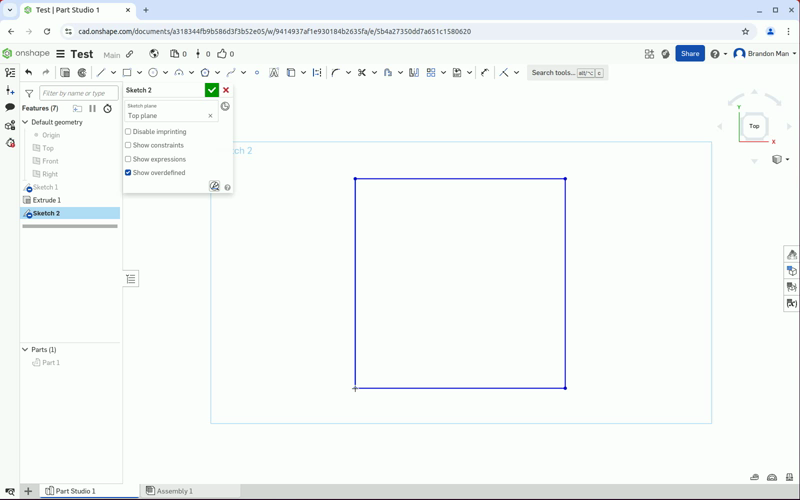
mouse_move(359, 384)
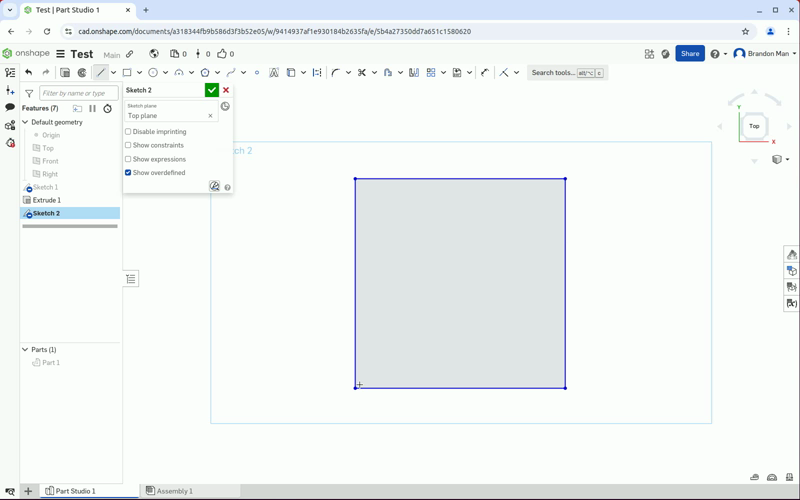
click(359, 384)
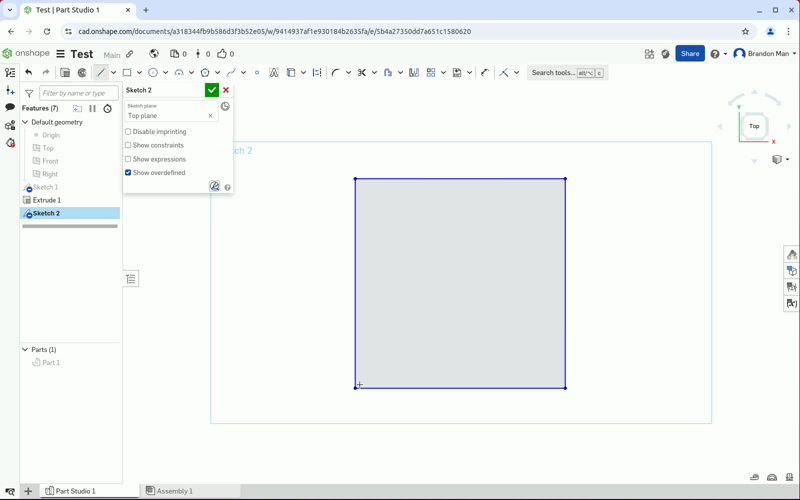
key_up(shift)
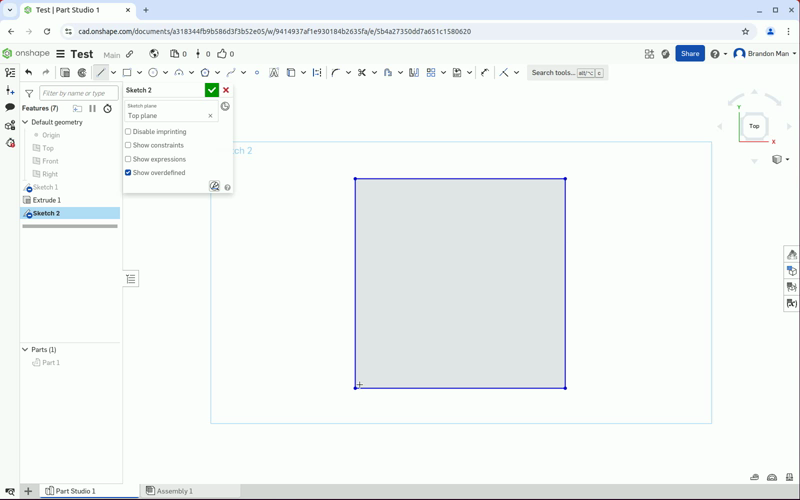
key_down(shift)
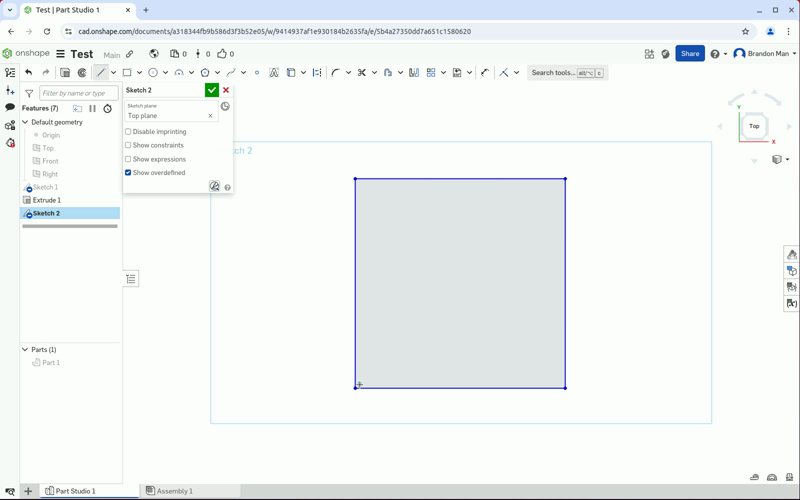
mouse_move(560, 384)
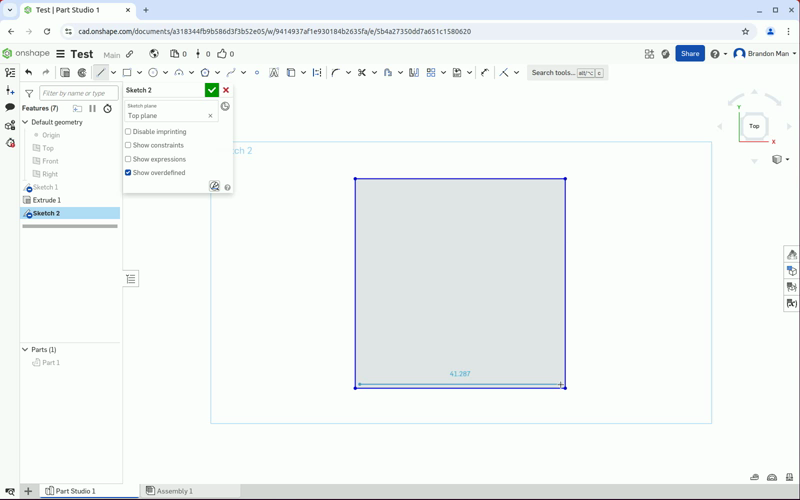
click(560, 384)
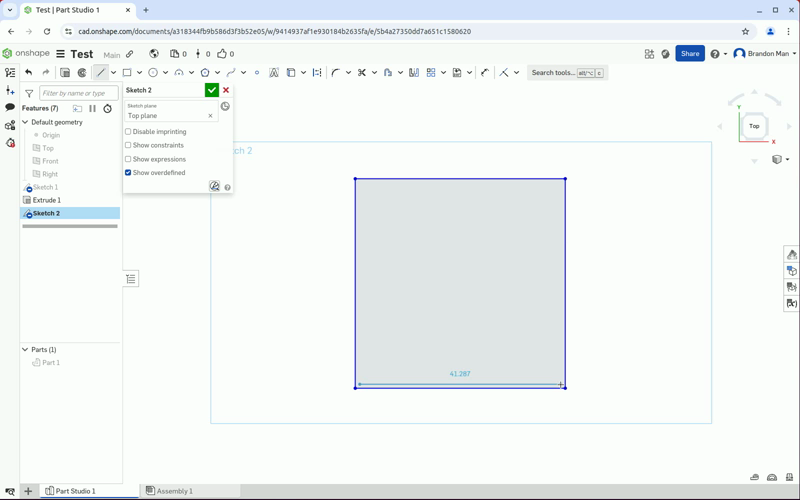
key_up(shift)
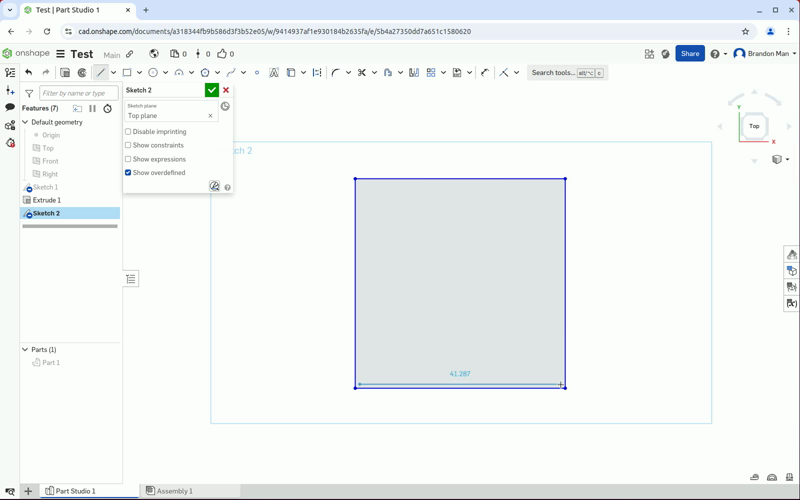
key_down(shift)
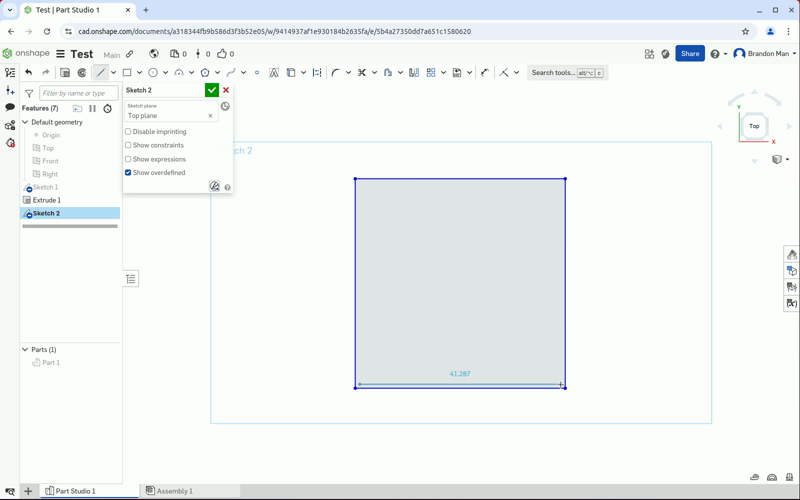
mouse_move(560, 183)
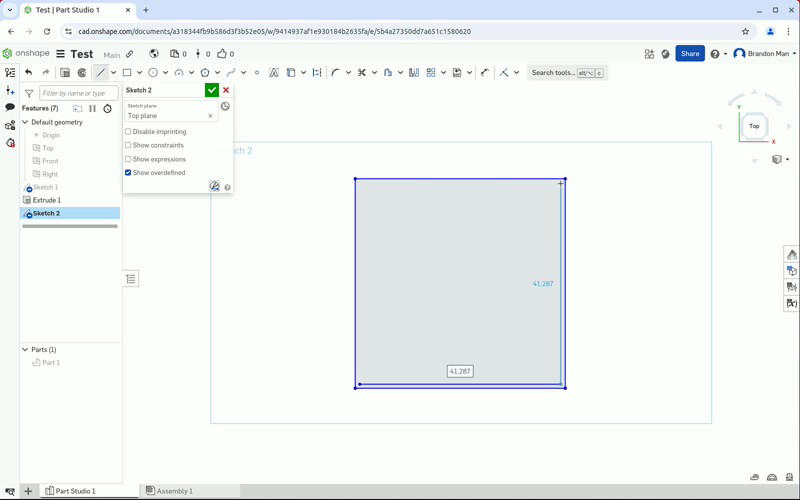
click(560, 183)
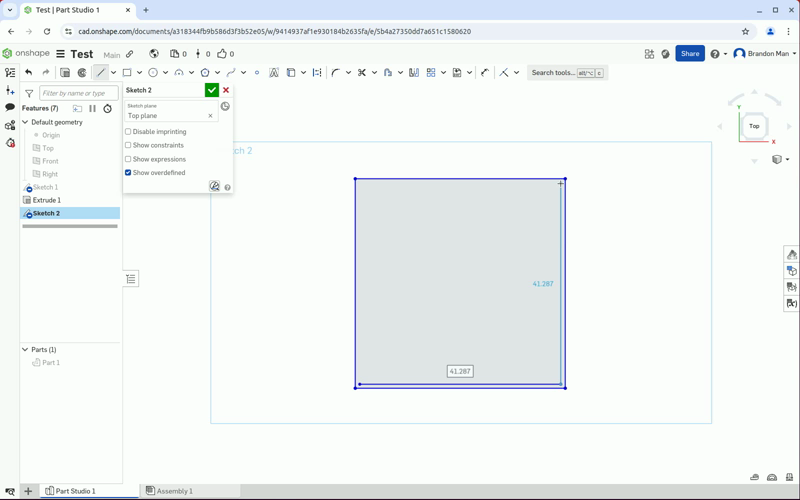
key_up(shift)
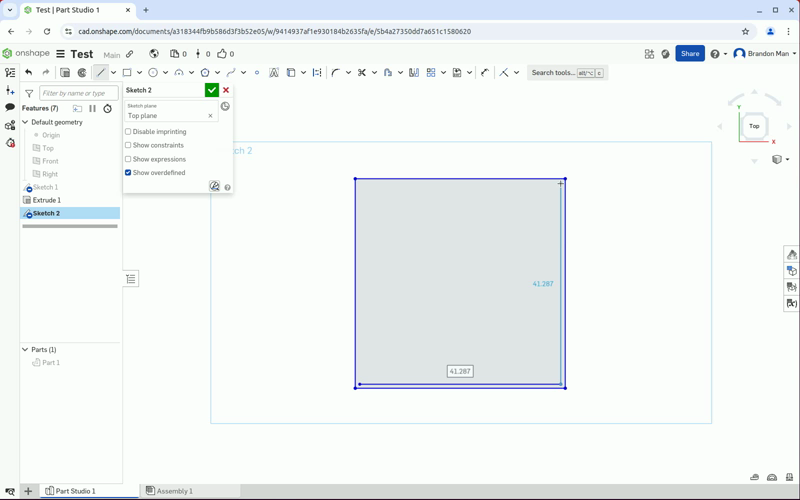
key_down(shift)
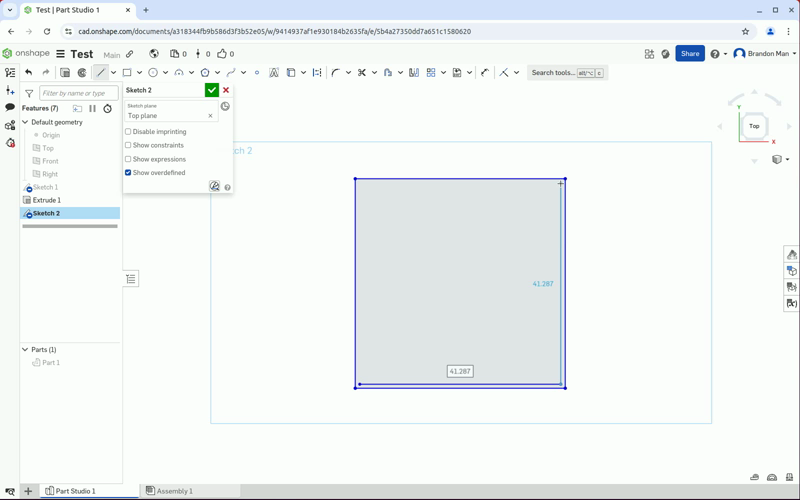
mouse_move(359, 183)
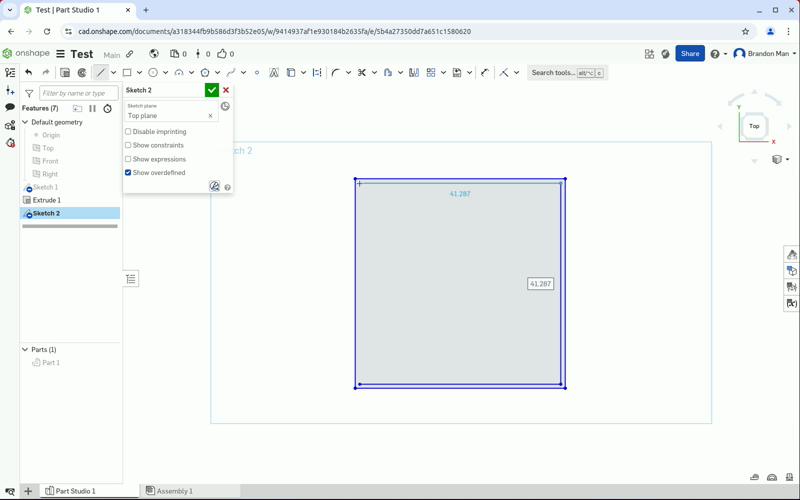
click(359, 183)
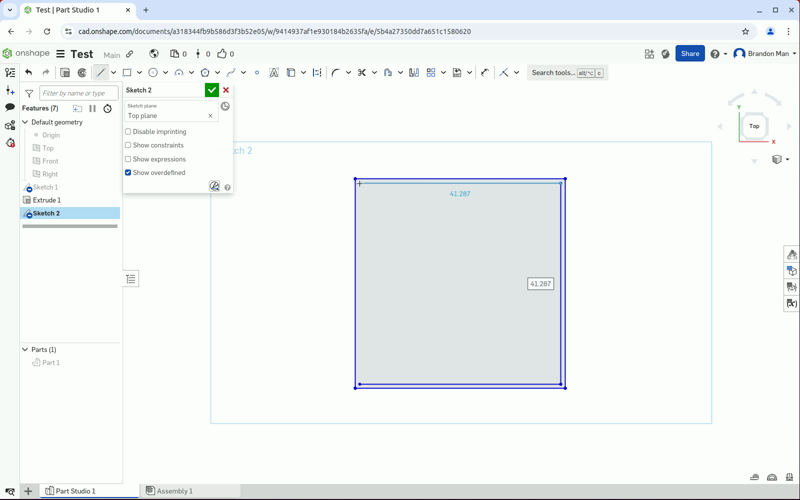
key_up(shift)
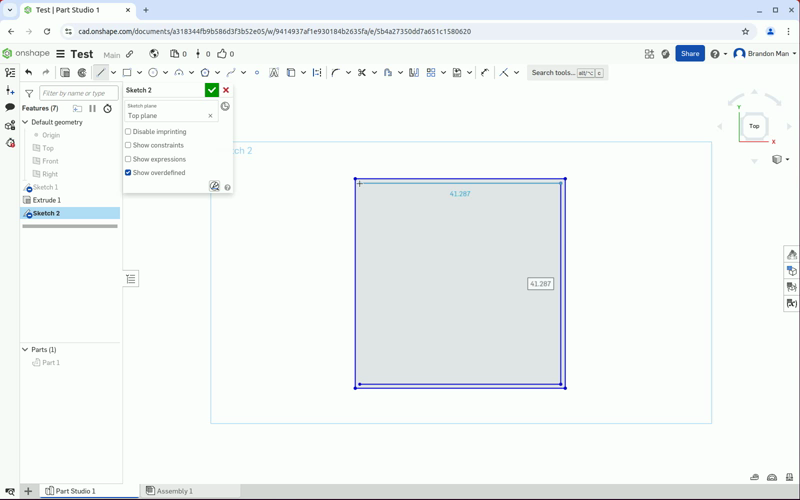
key_down(shift)
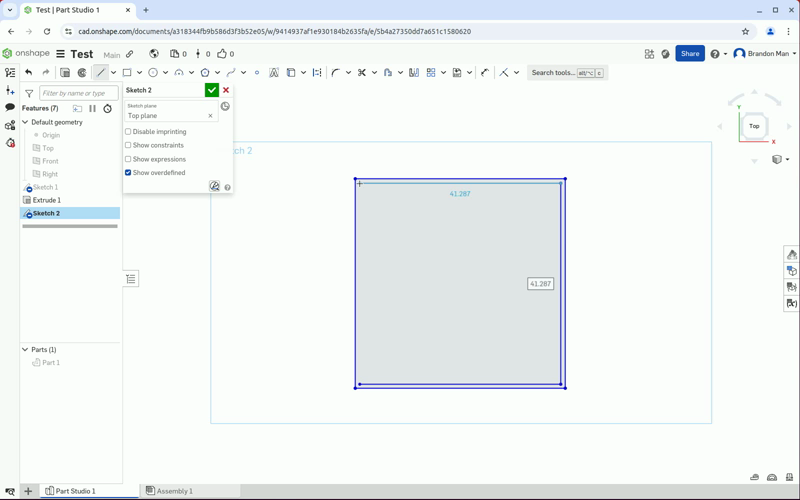
mouse_move(359, 384)
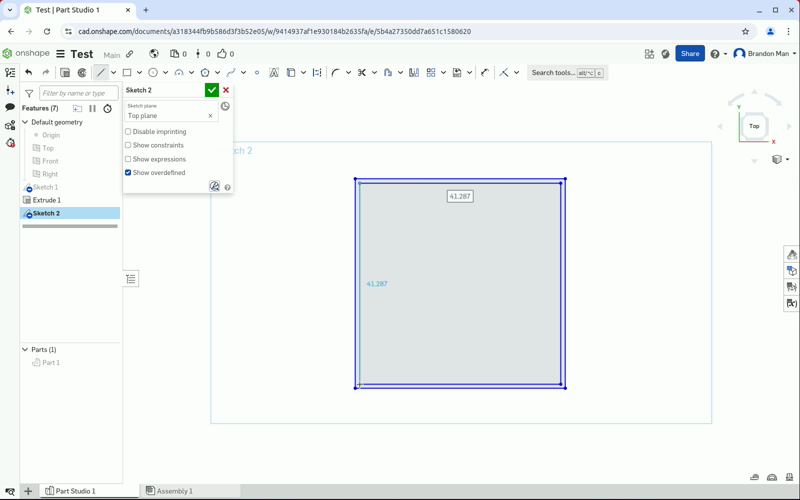
key_up(shift)
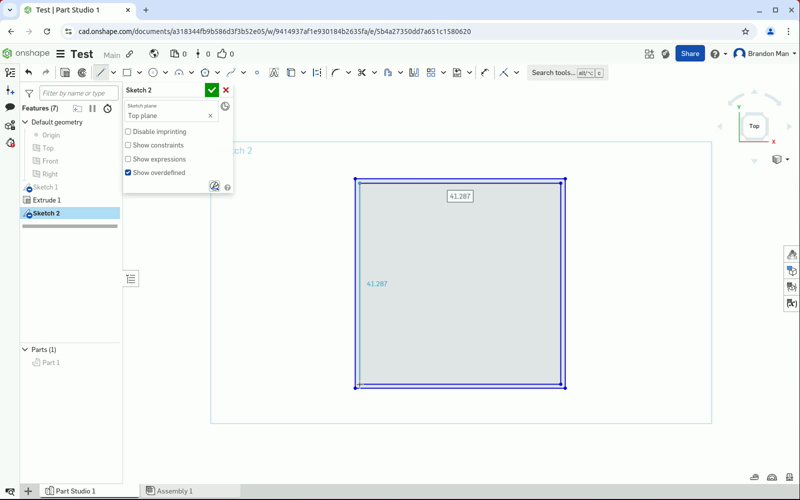
click(359, 384)
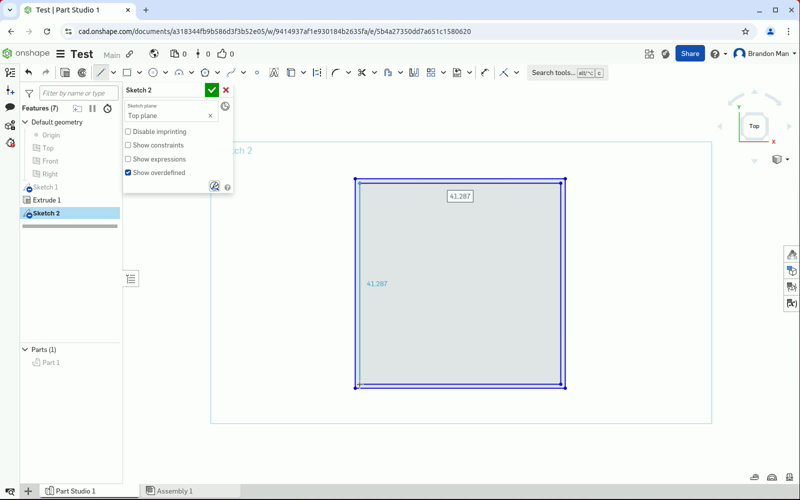
key(esc)
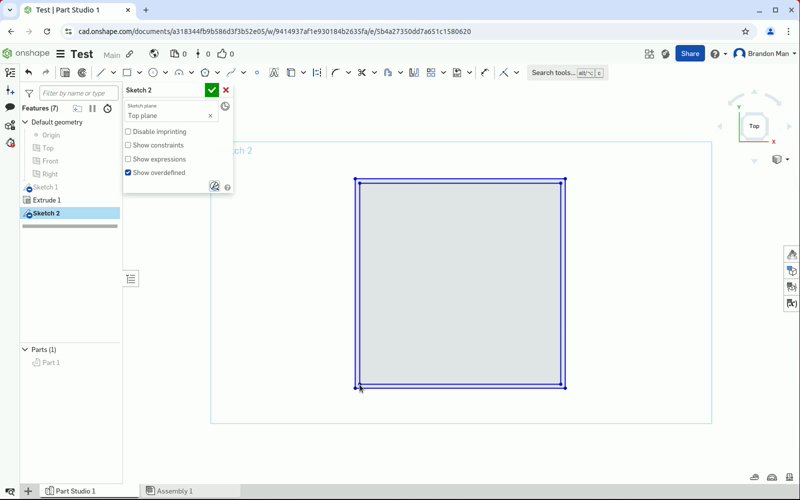
mouse_move(562, 385)
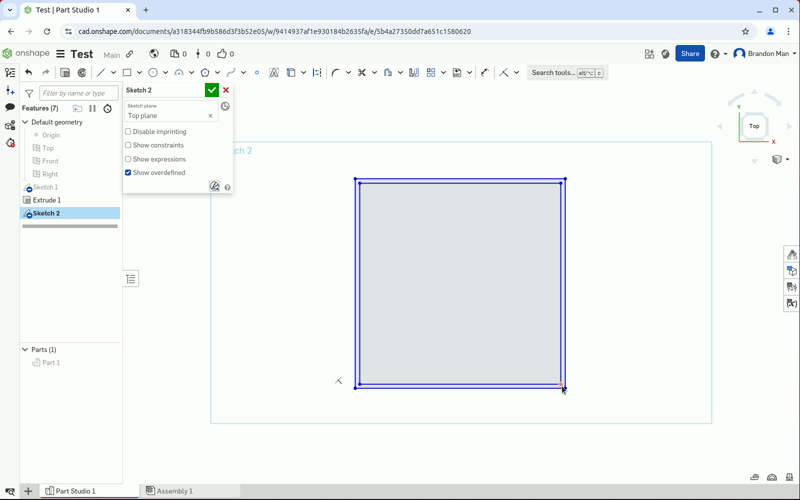
click(562, 385)
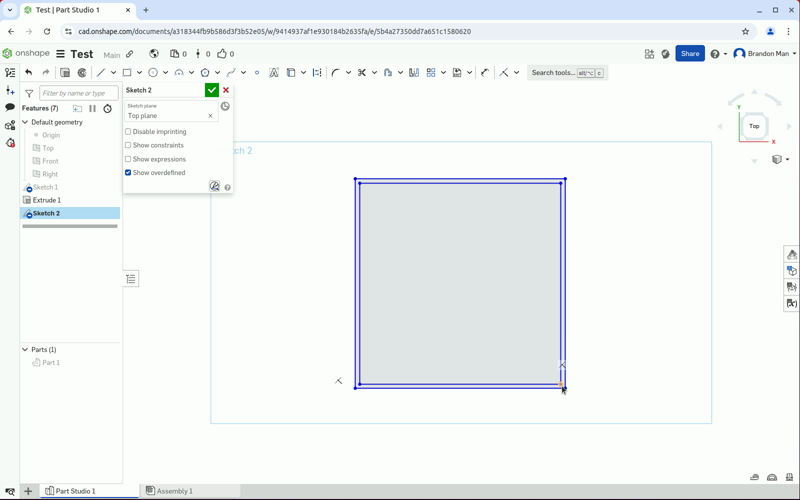
mouse_move(73, 352)
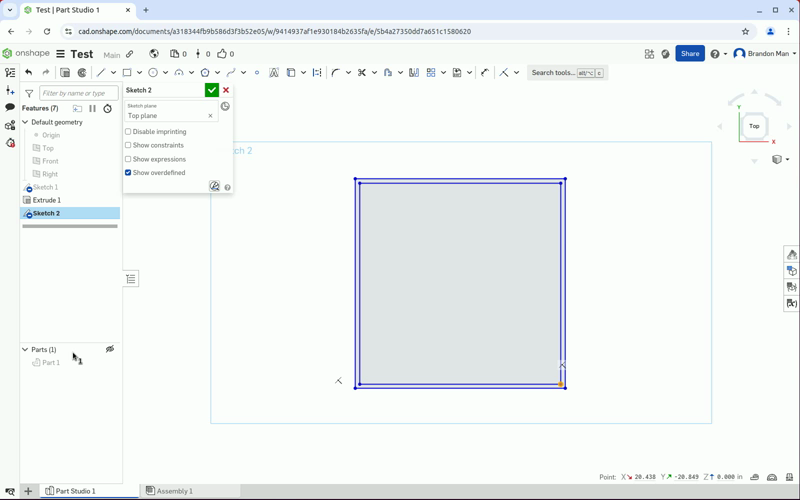
key(shift+y)
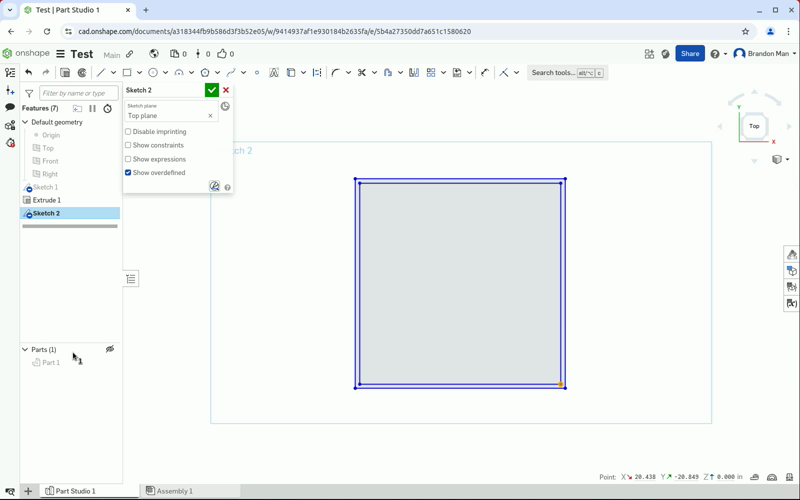
key(shift+e)
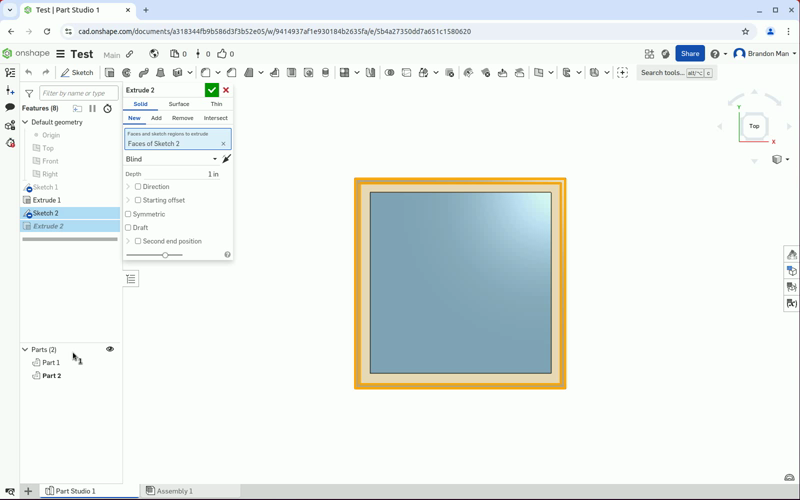
mouse_move(143, 106)
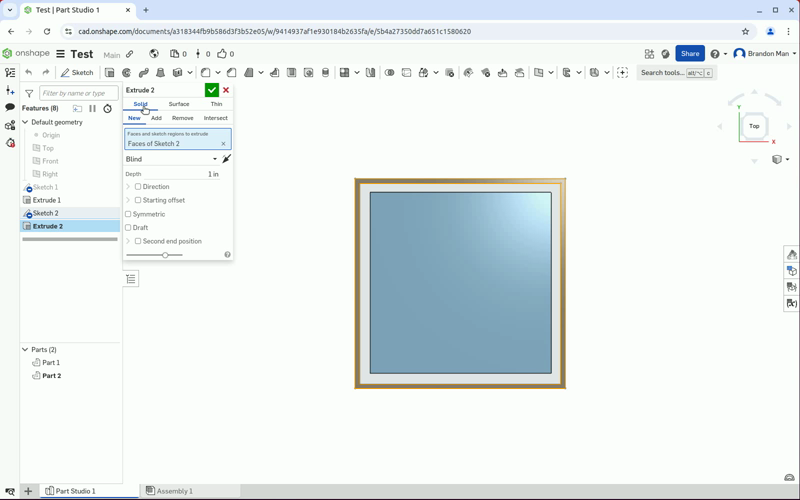
click(143, 106)
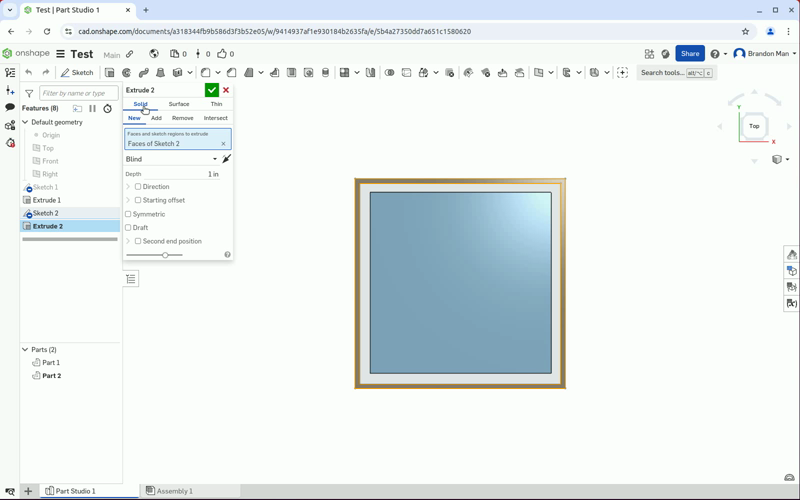
mouse_move(137, 120)
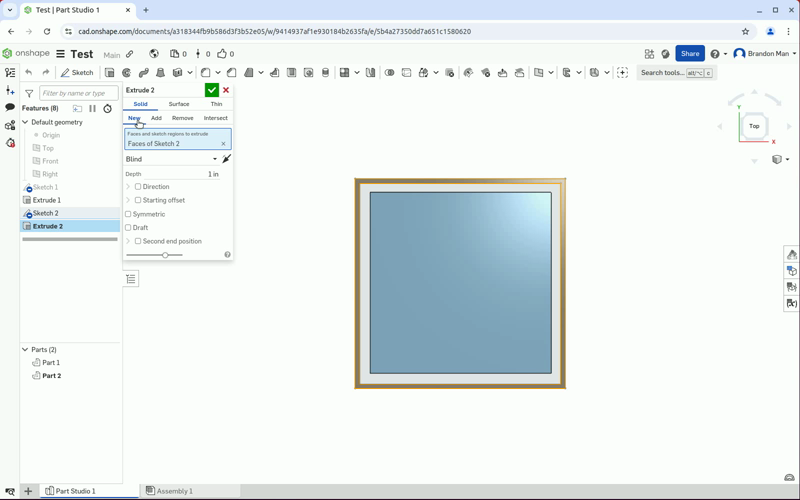
click(137, 120)
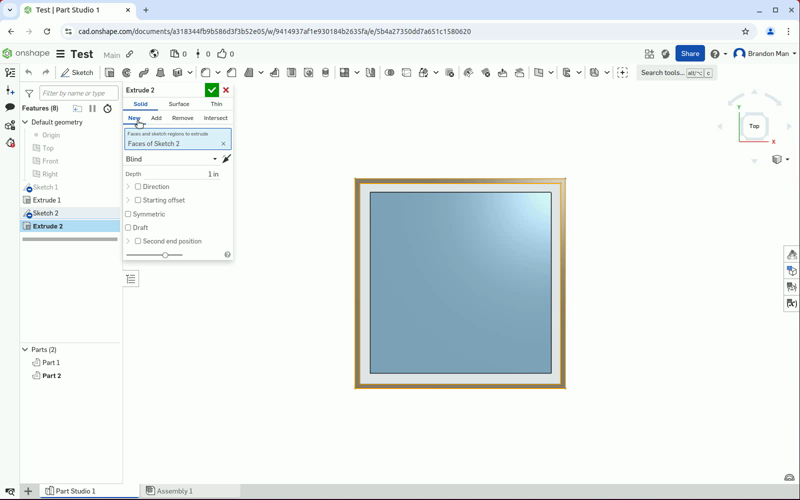
key(tab, 4)
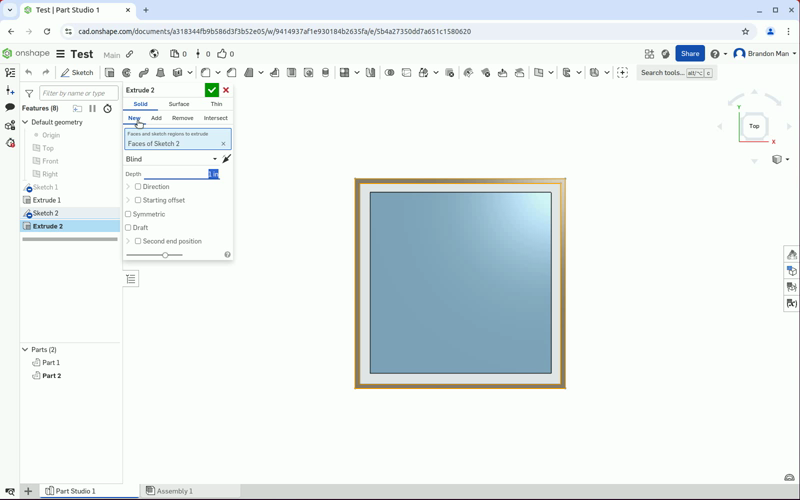
text(-22.386)
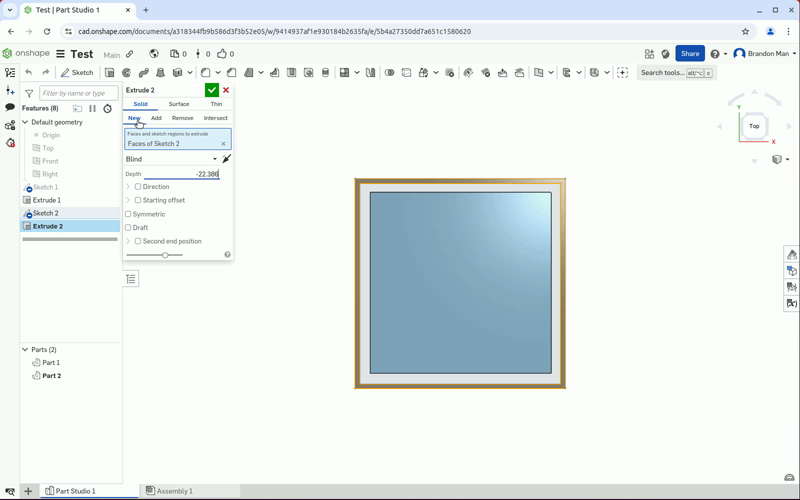
key(enter)
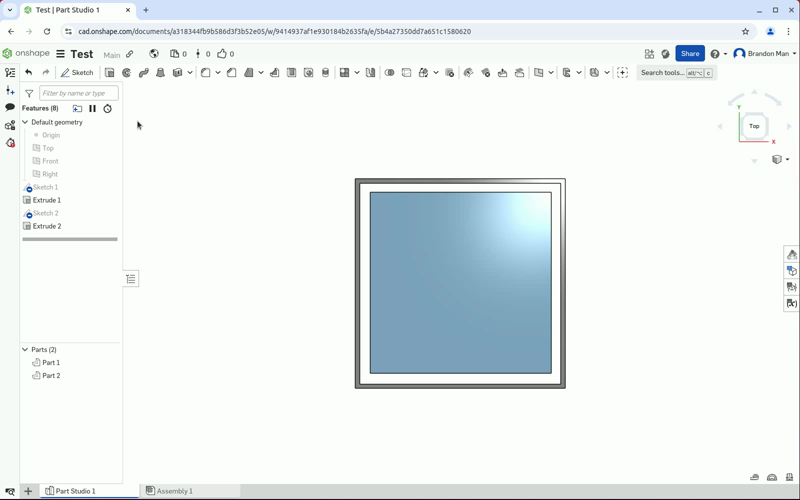
key(shift+h)
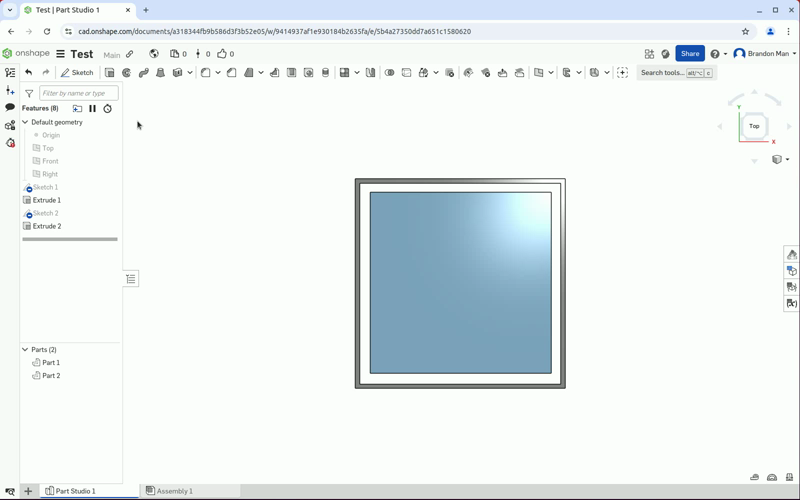
key(shift+h)
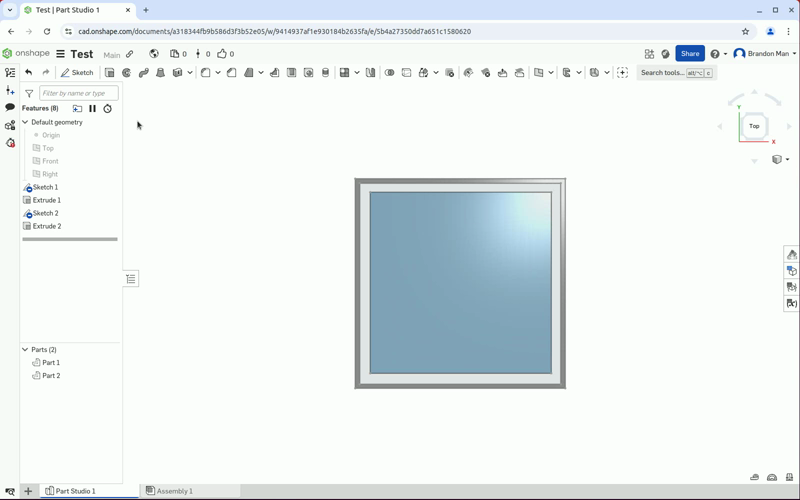
key(shift+7)
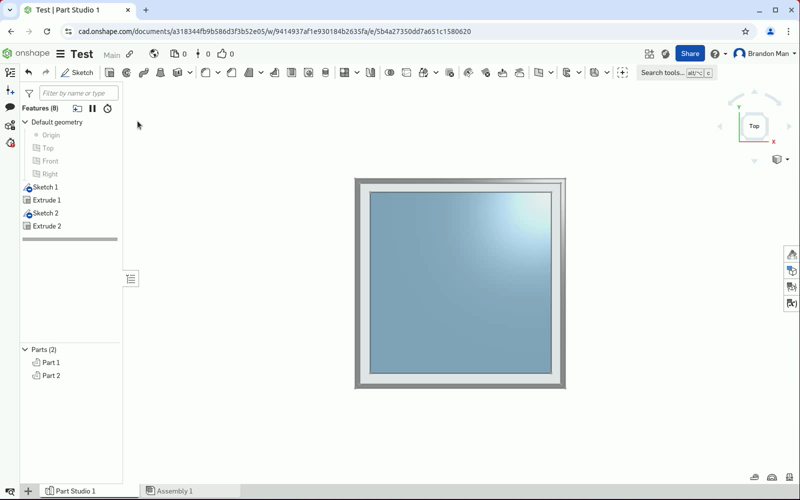
key(up, 3)
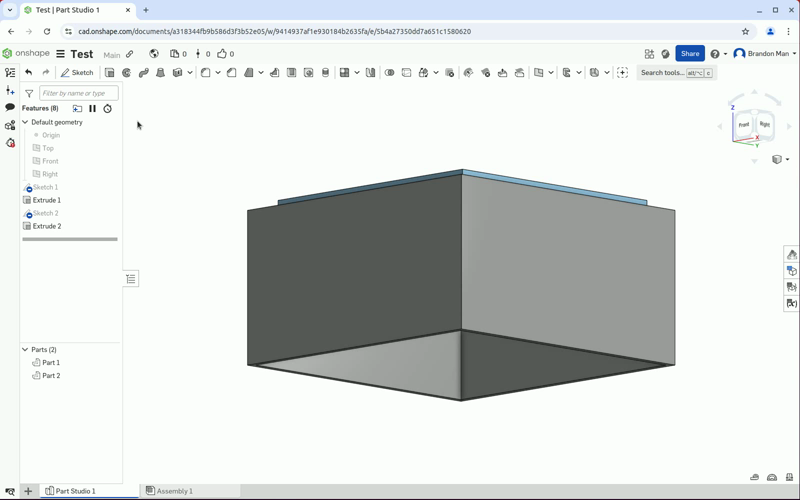
key(left, 3)
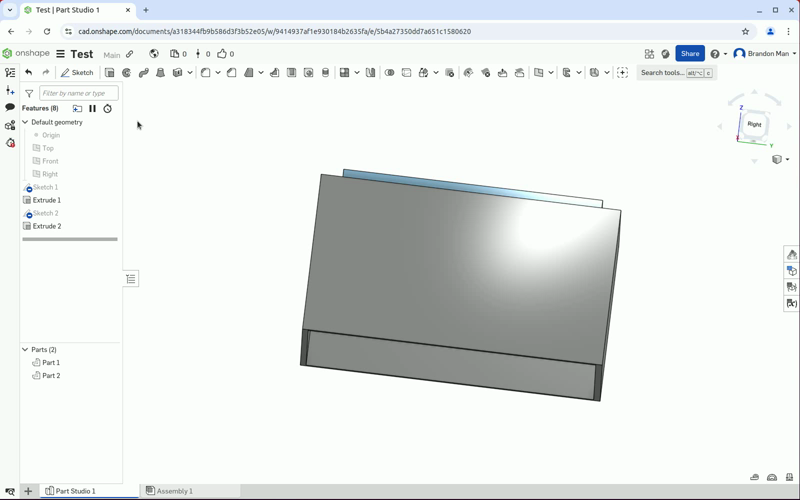
key(right, 3)
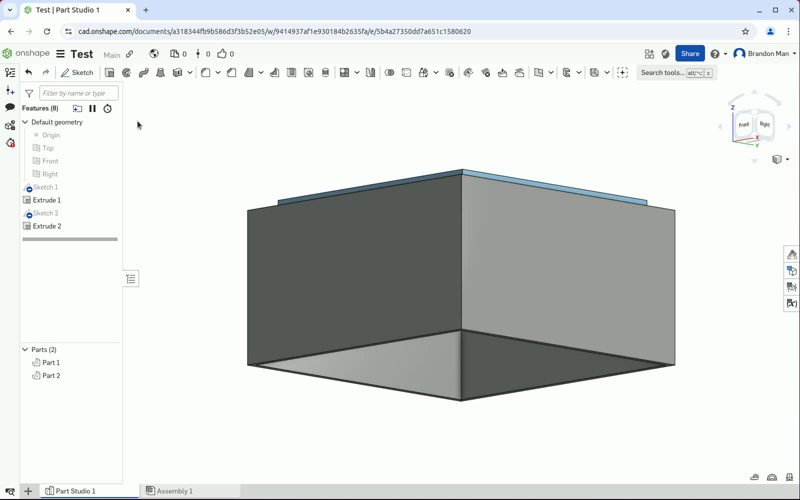
key(down, 3)
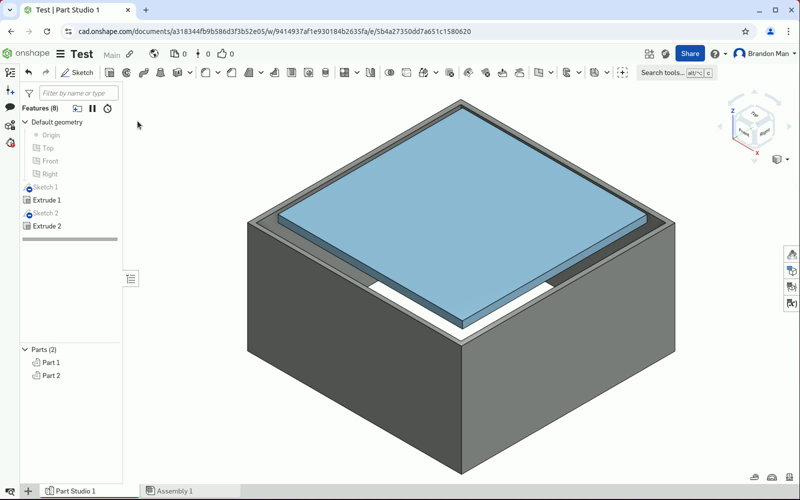
mouse_move(73, 189)
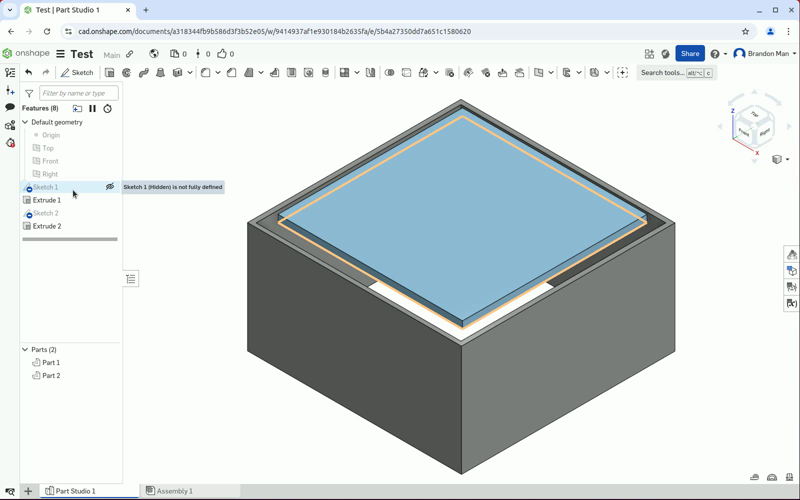
click(73, 189)